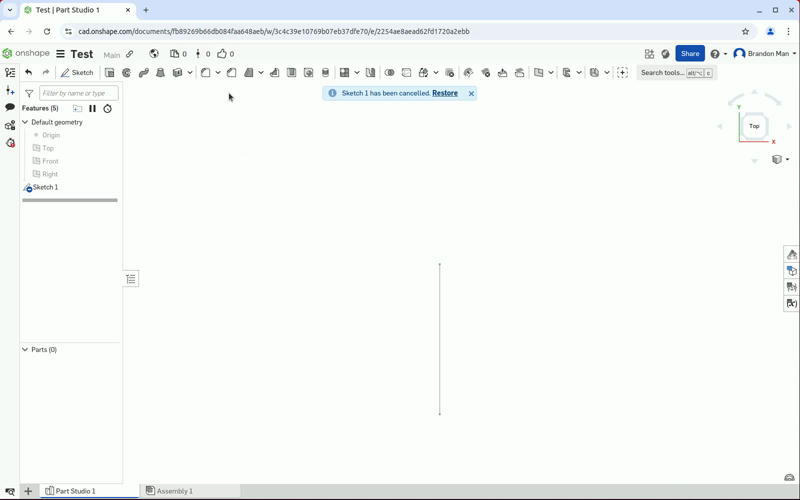
key(shift+h)
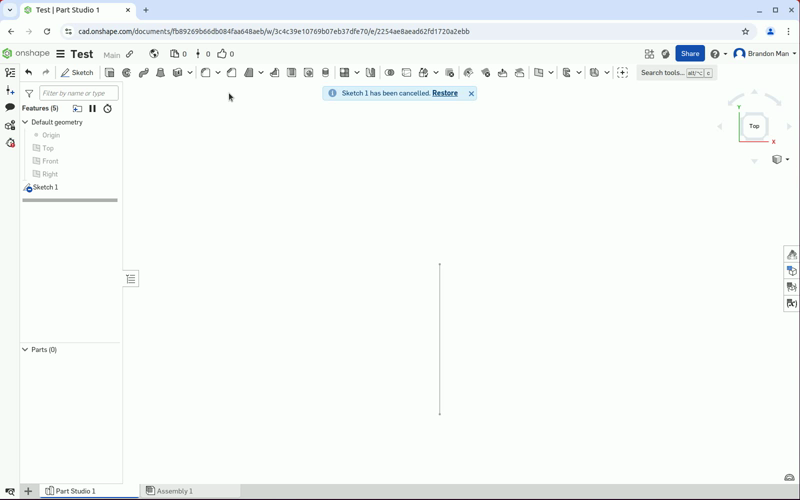
key(shift+s)
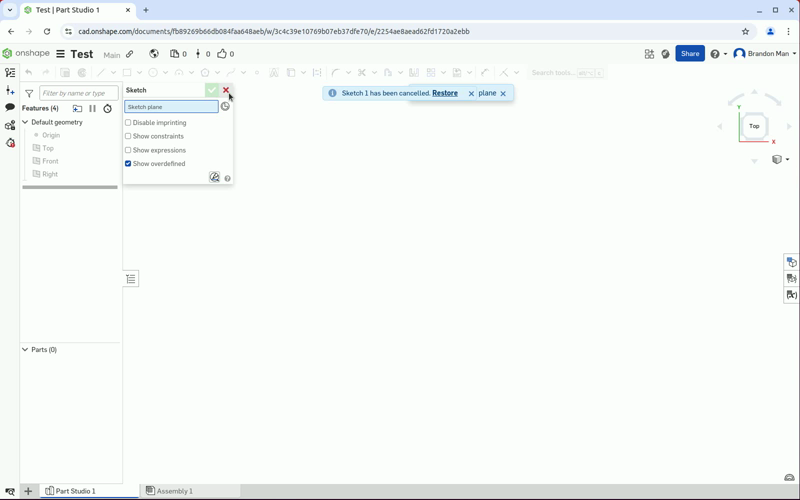
mouse_move(73, 150)
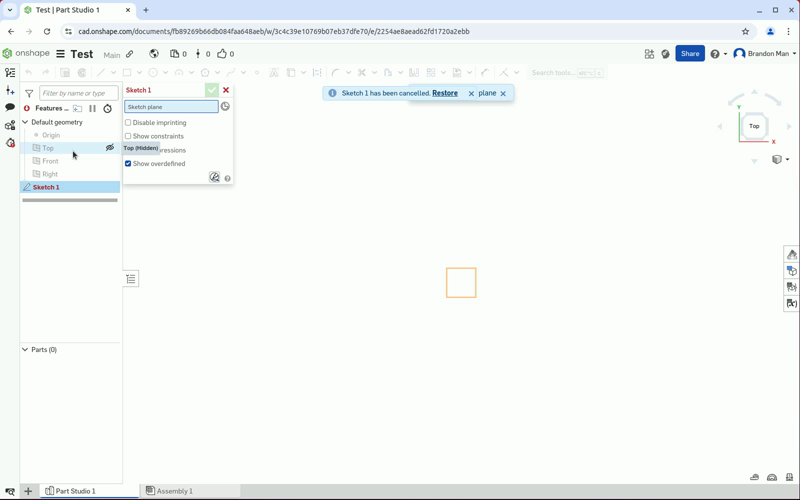
click(73, 150)
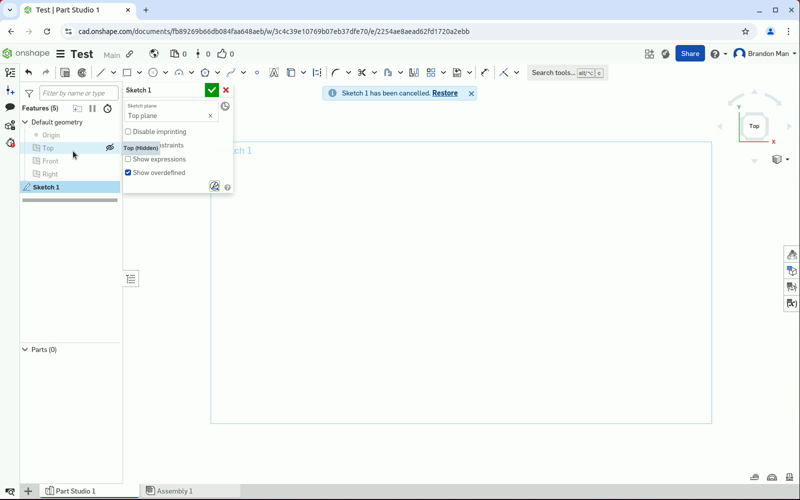
mouse_move(73, 352)
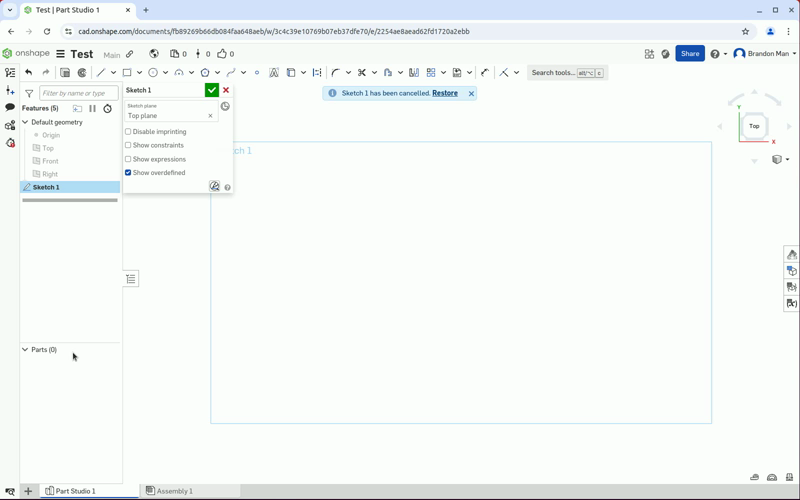
key(y)
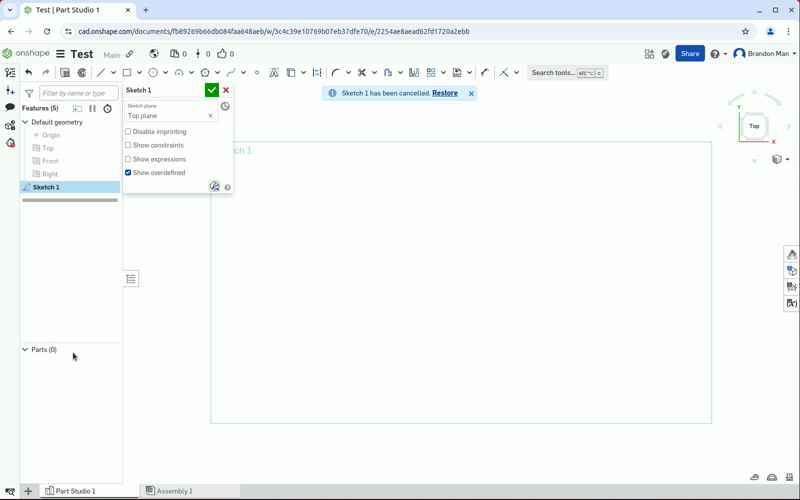
key(l)
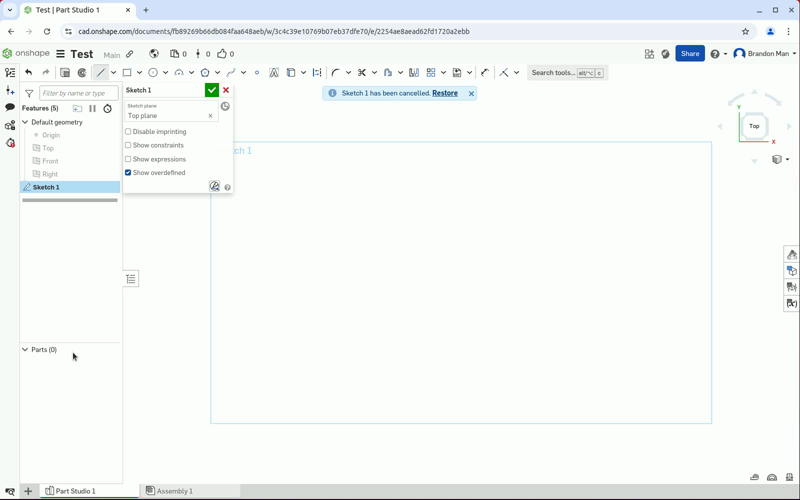
key_down(shift)
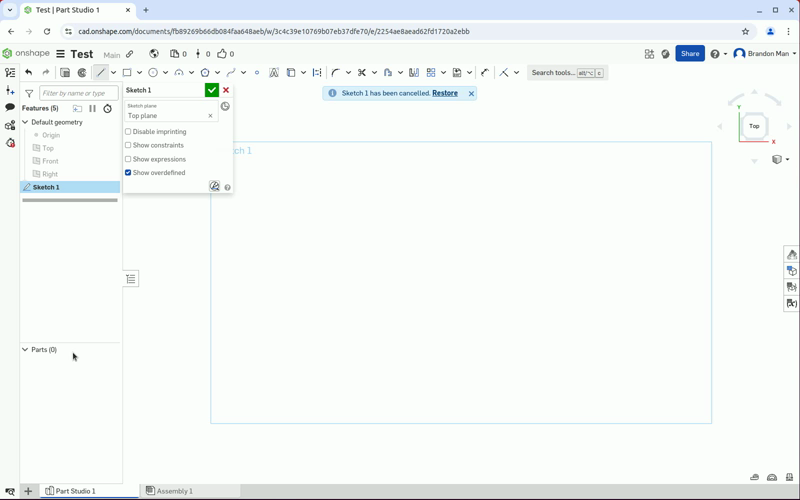
mouse_move(348, 318)
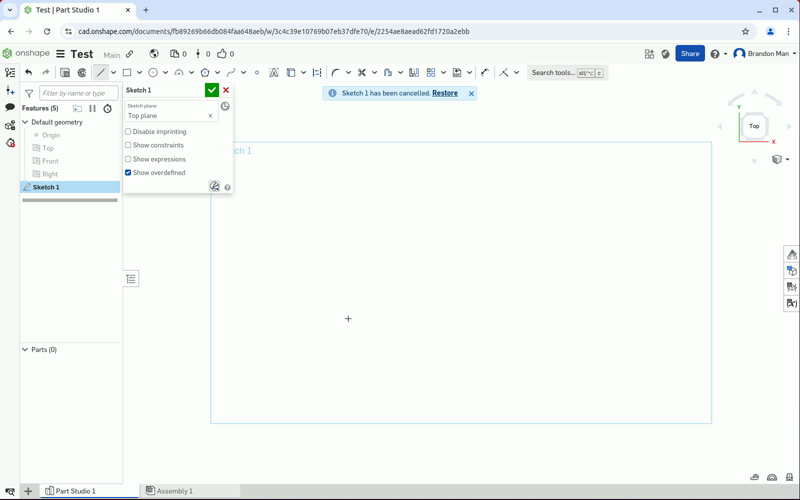
click(348, 318)
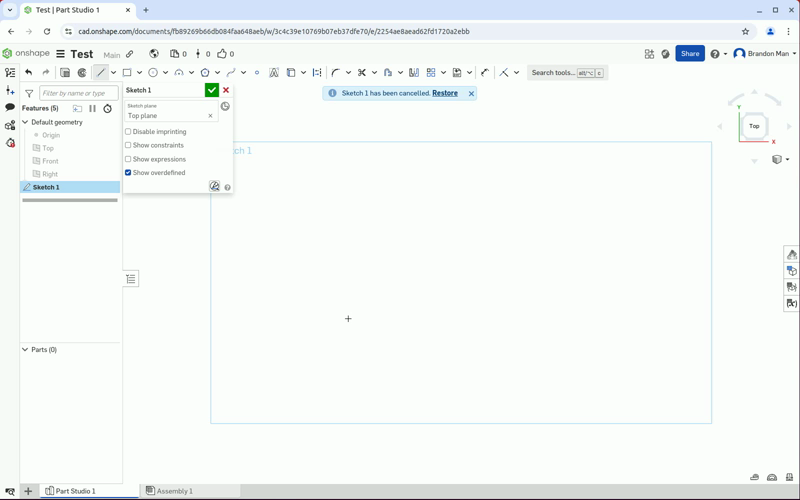
key_up(shift)
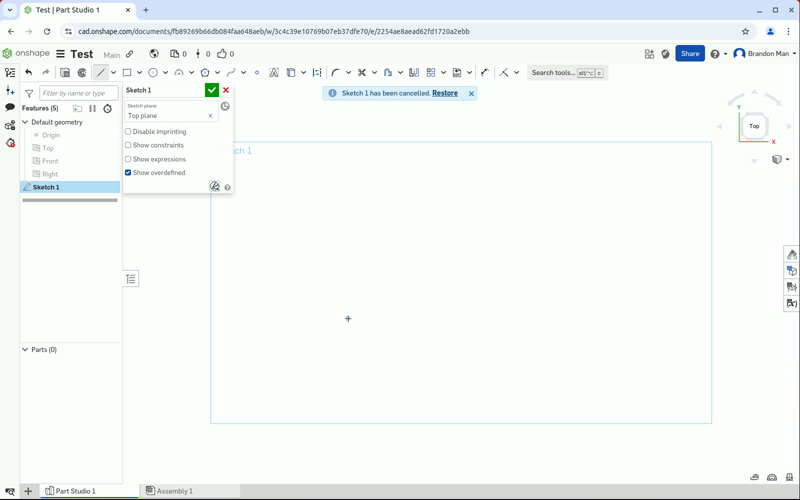
key_down(shift)
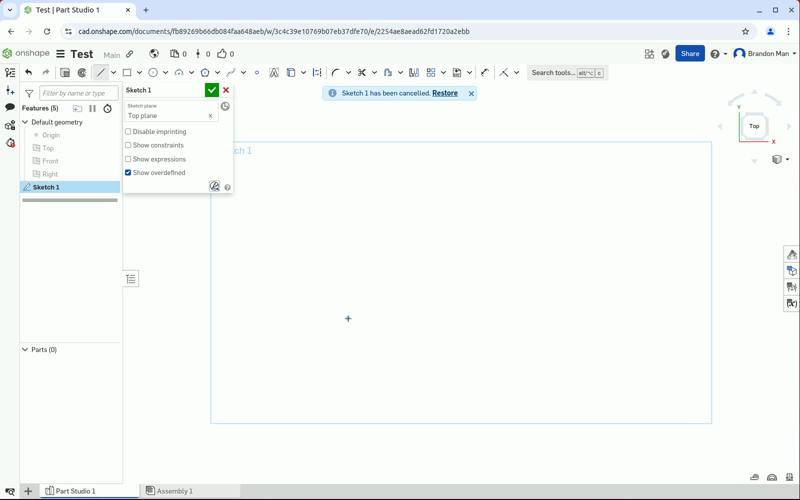
mouse_move(378, 318)
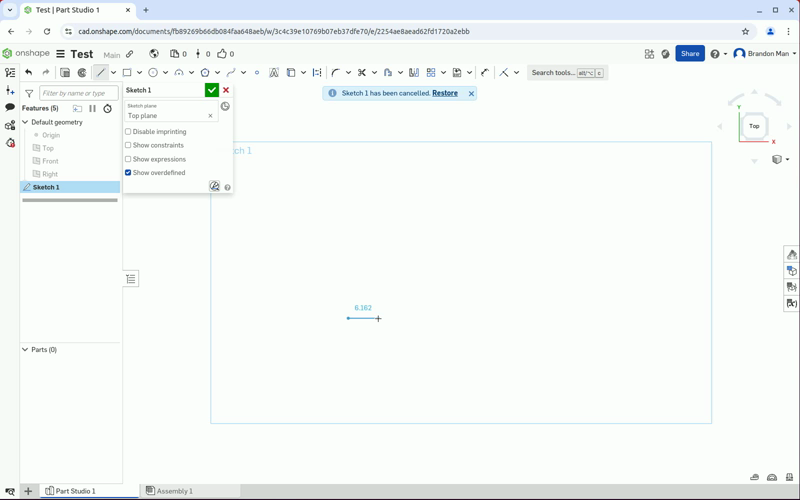
mouse_move(376, 318)
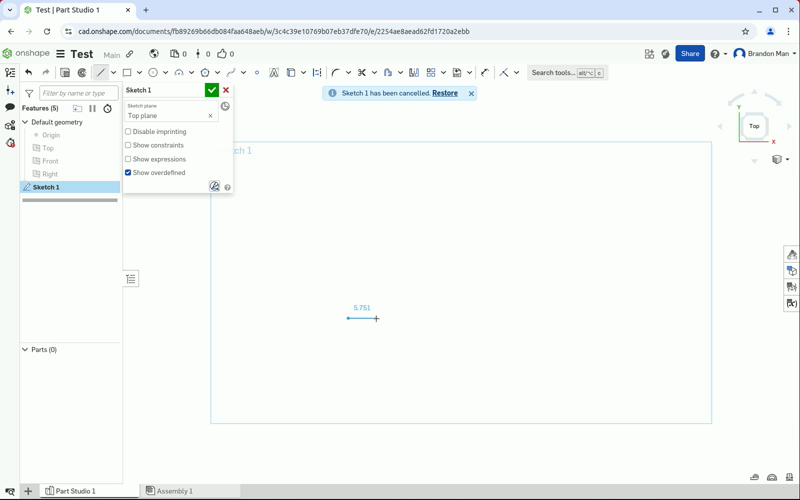
click(376, 318)
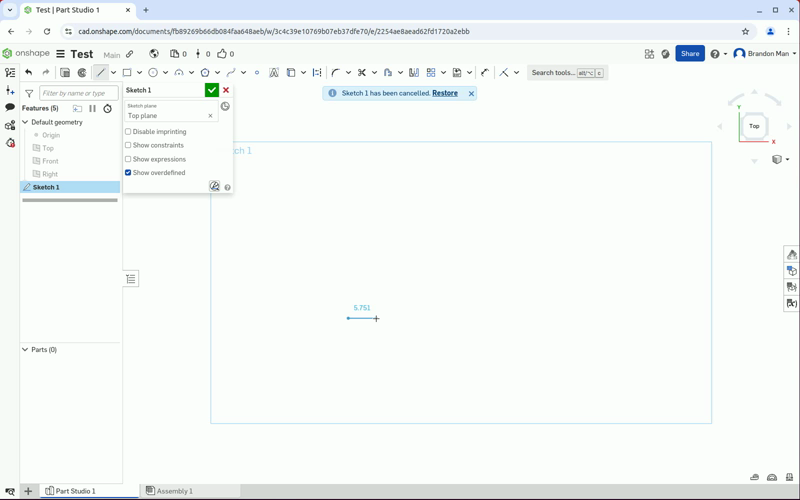
key_up(shift)
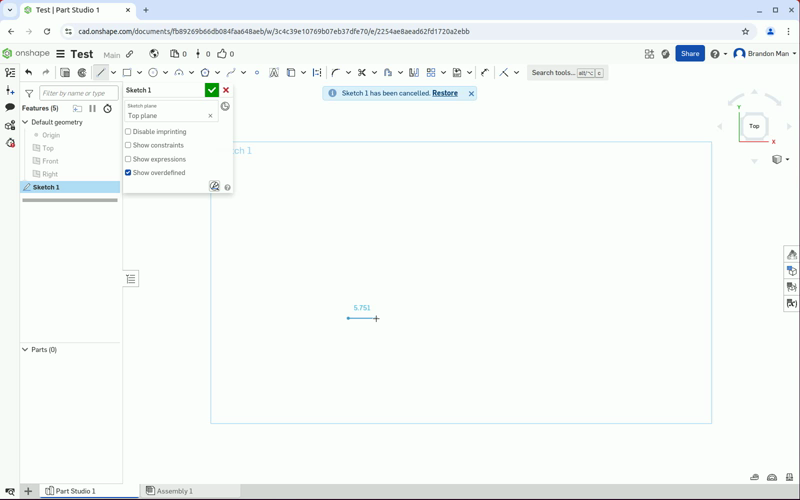
key_down(shift)
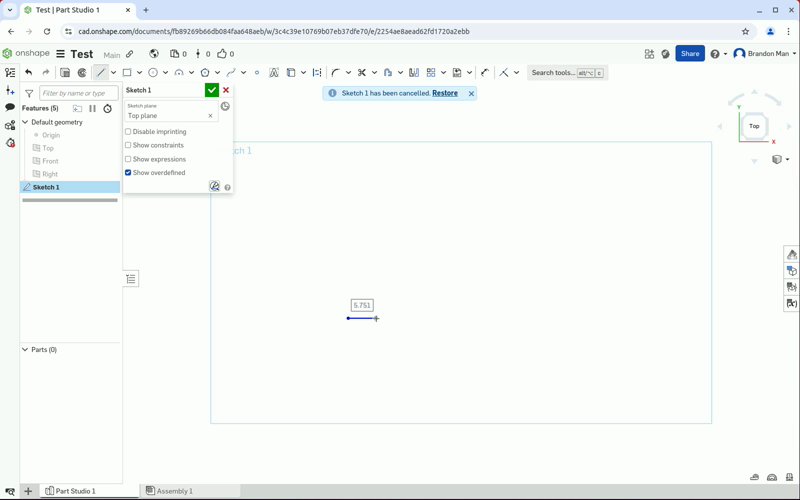
mouse_move(572, 318)
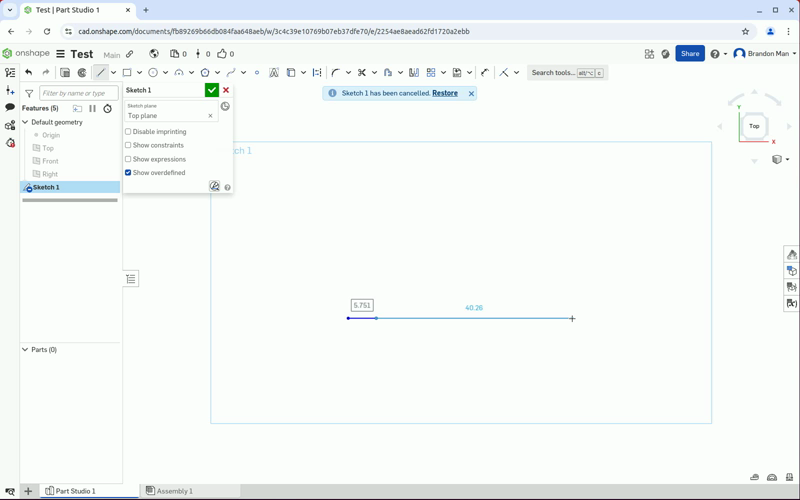
click(572, 318)
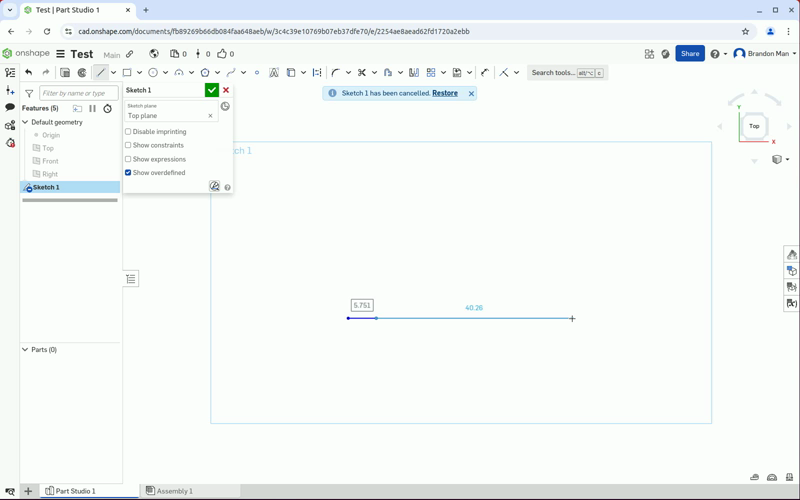
key_up(shift)
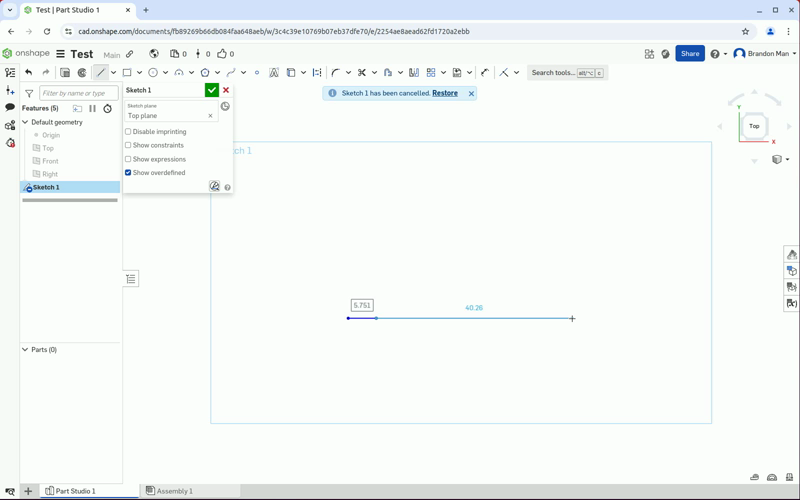
key_down(shift)
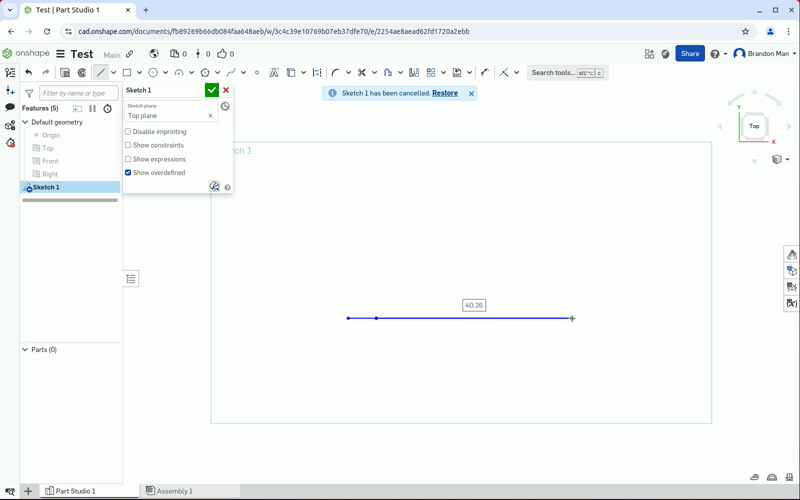
mouse_move(572, 247)
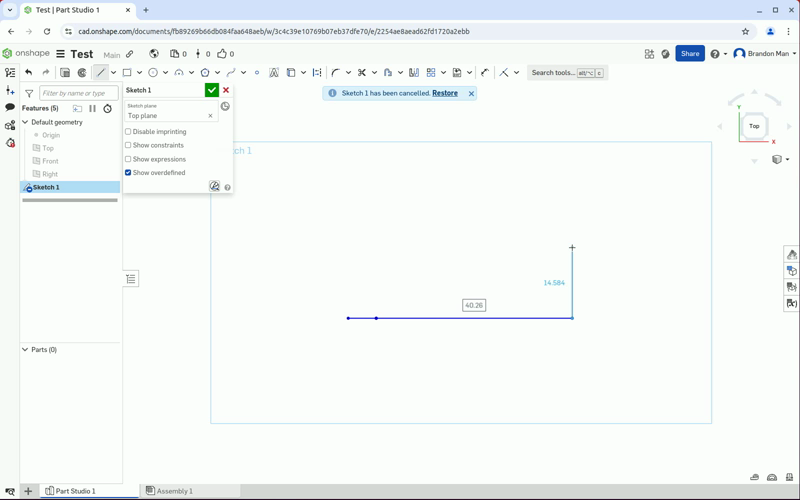
click(572, 247)
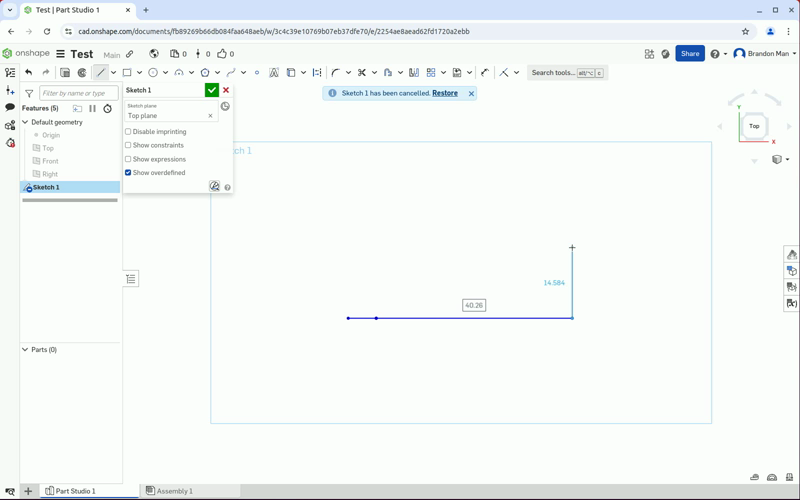
key_up(shift)
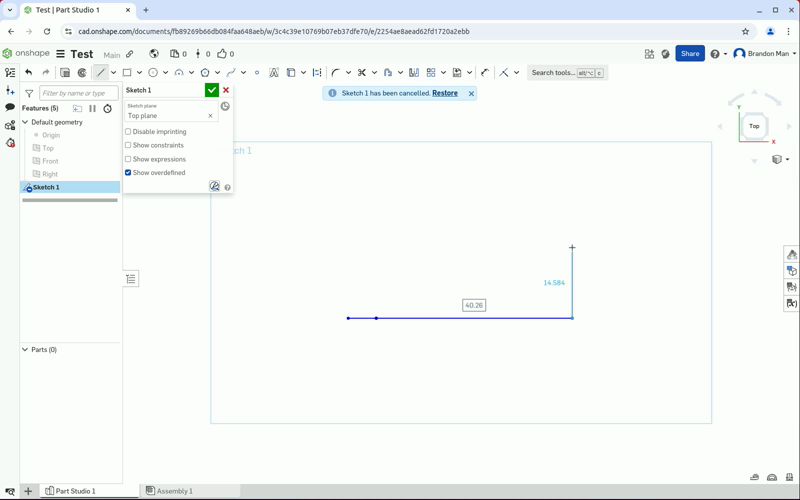
key_down(shift)
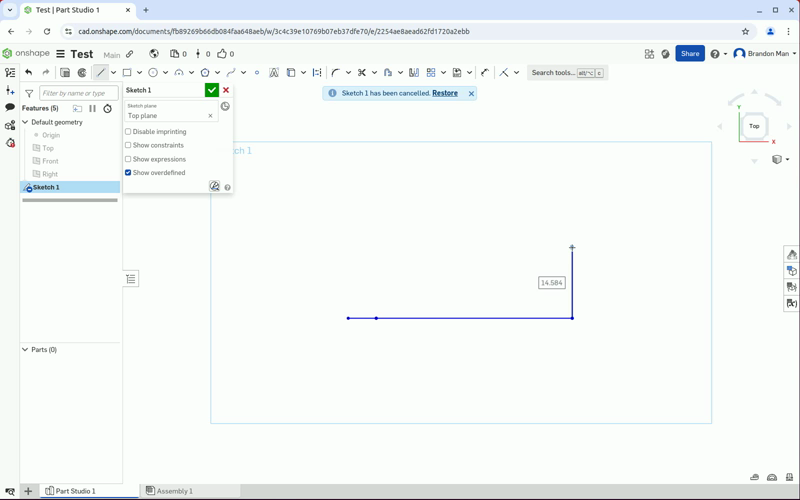
mouse_move(348, 247)
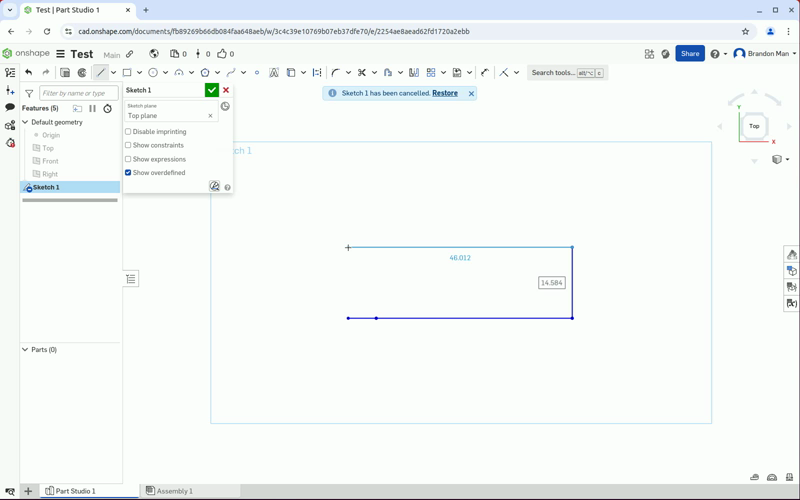
click(348, 247)
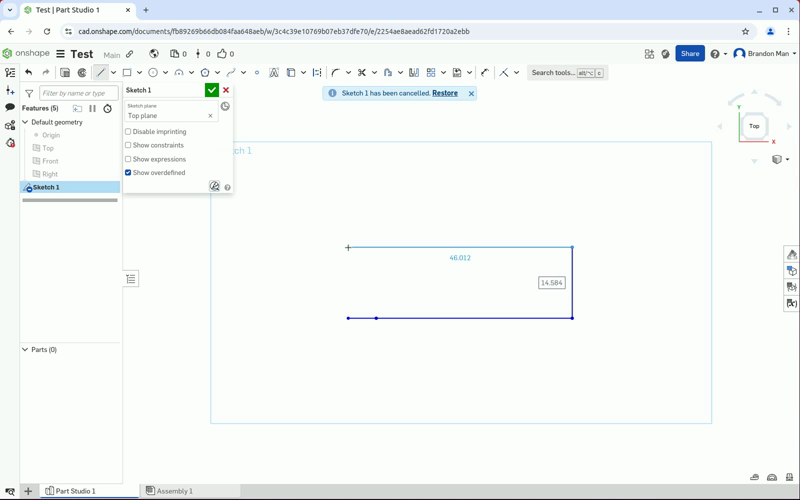
key_up(shift)
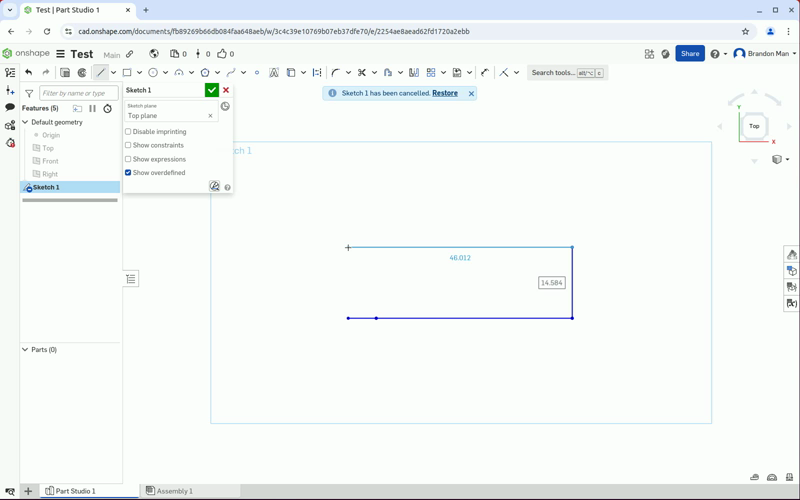
key_down(shift)
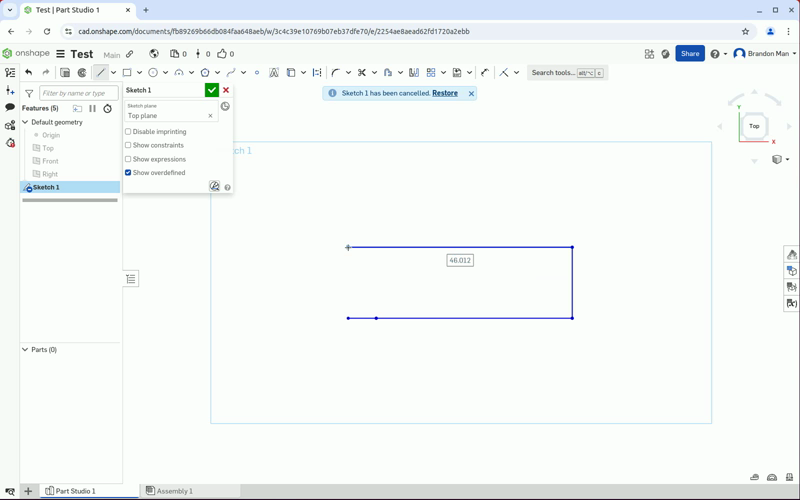
mouse_move(348, 318)
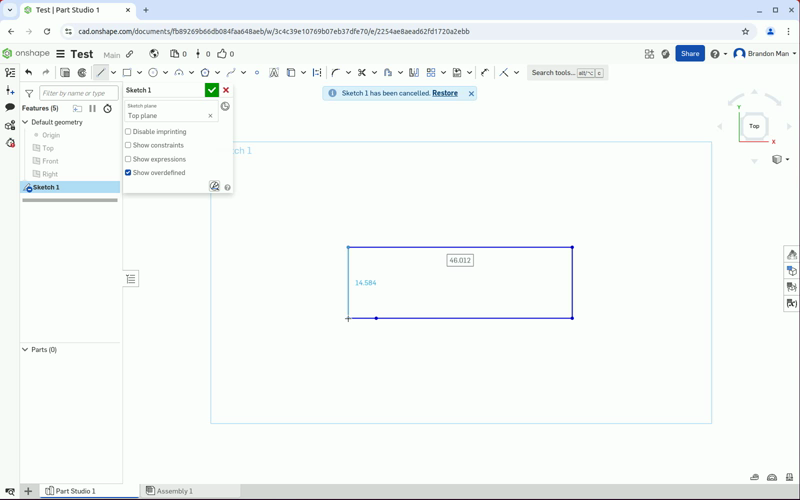
key_up(shift)
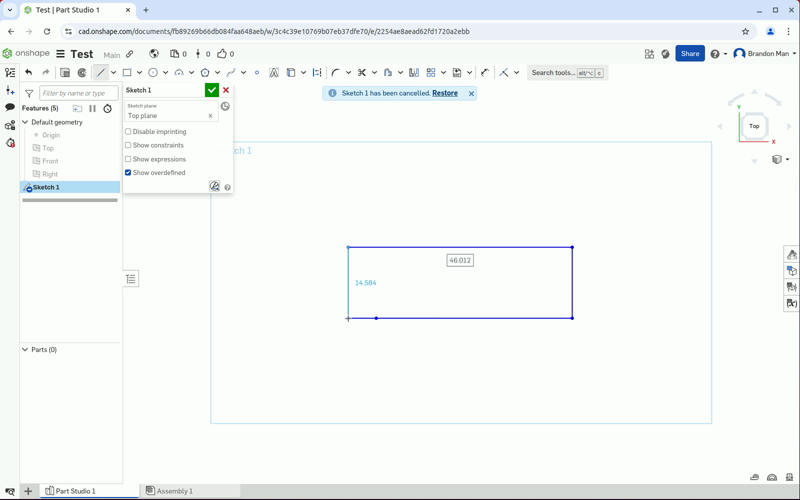
click(348, 318)
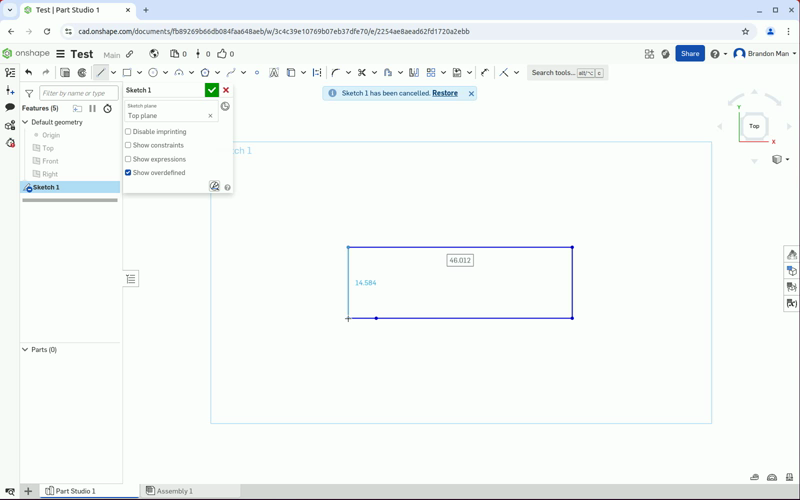
key(esc)
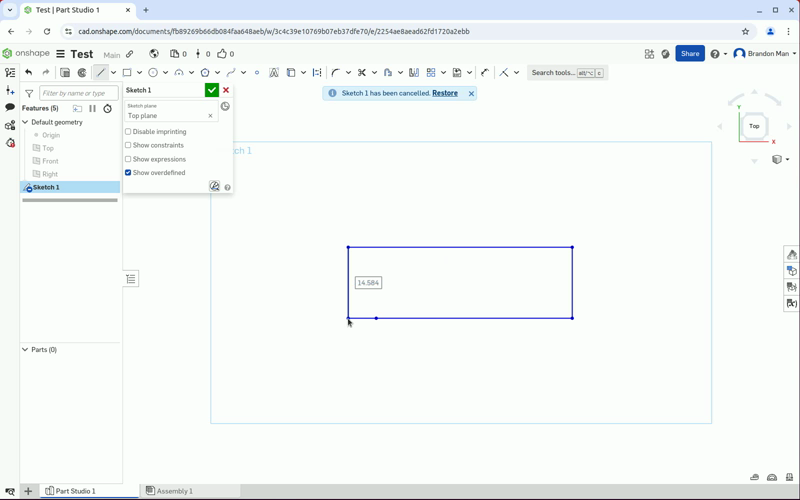
mouse_move(391, 268)
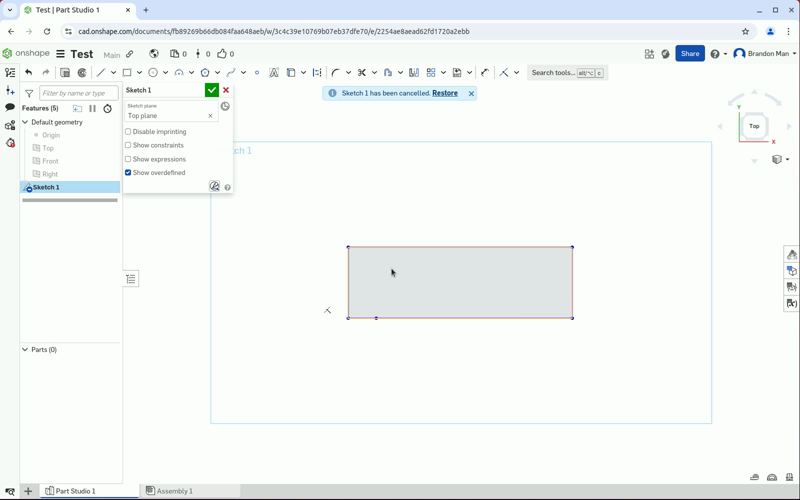
click(391, 268)
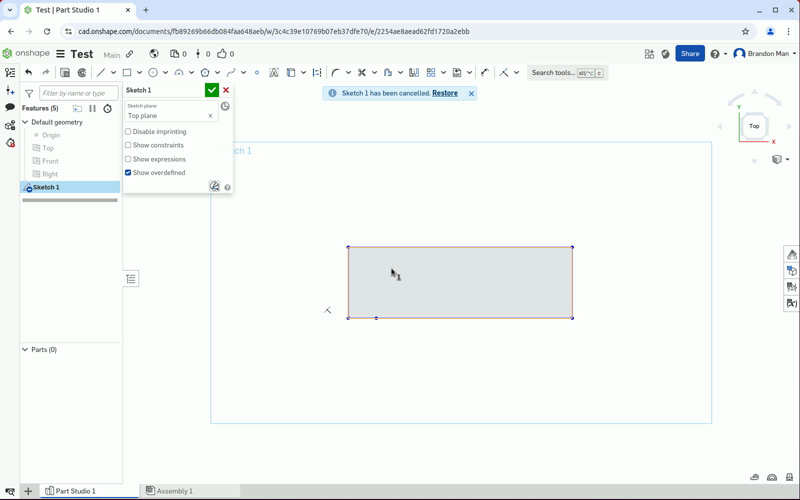
mouse_move(73, 352)
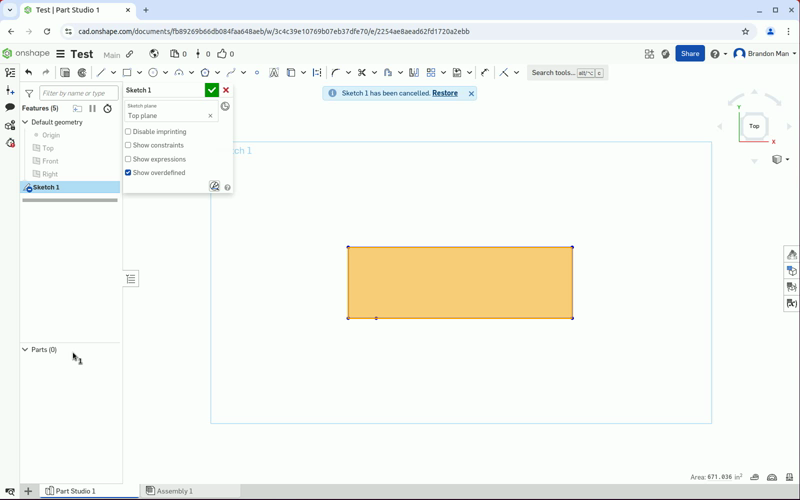
key(shift+y)
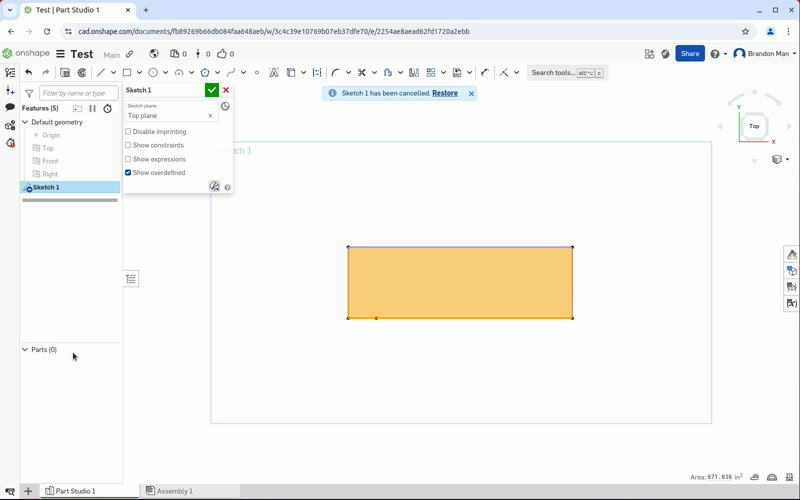
key(shift+e)
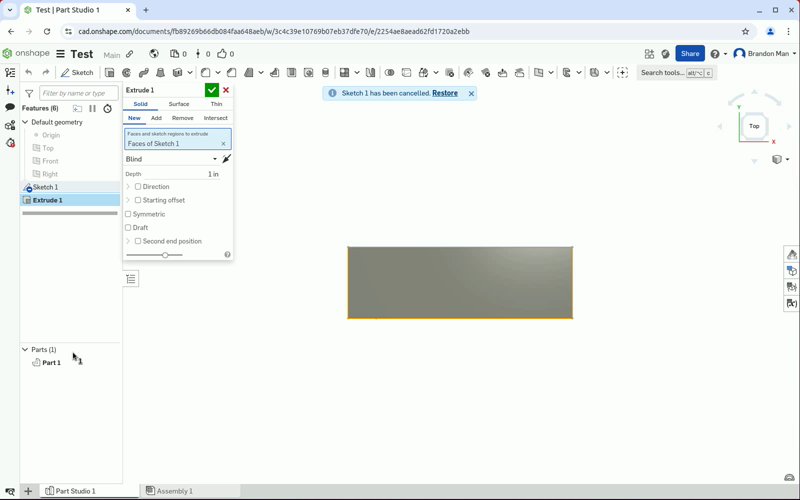
mouse_move(143, 106)
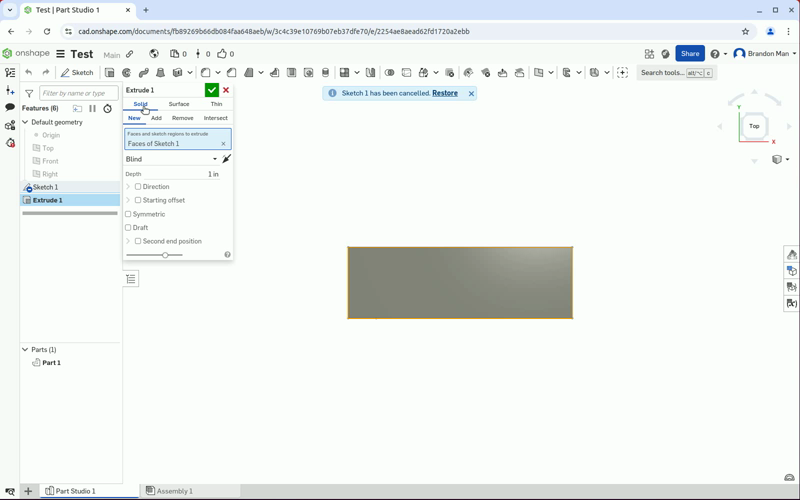
click(143, 106)
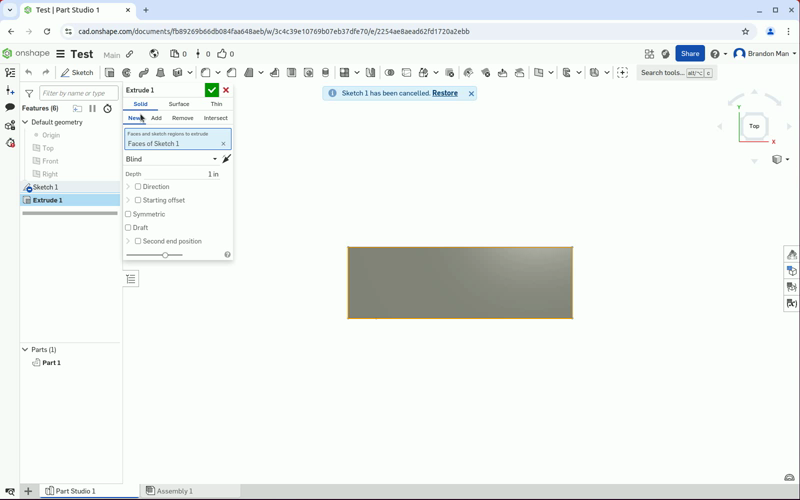
mouse_move(137, 120)
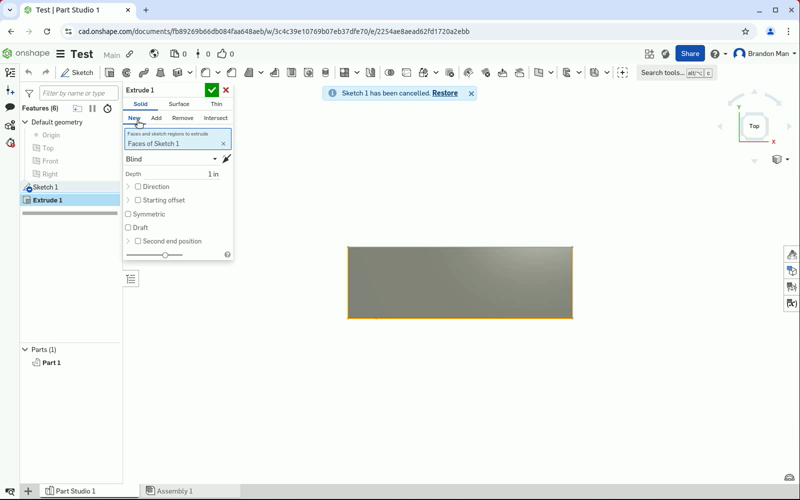
click(137, 120)
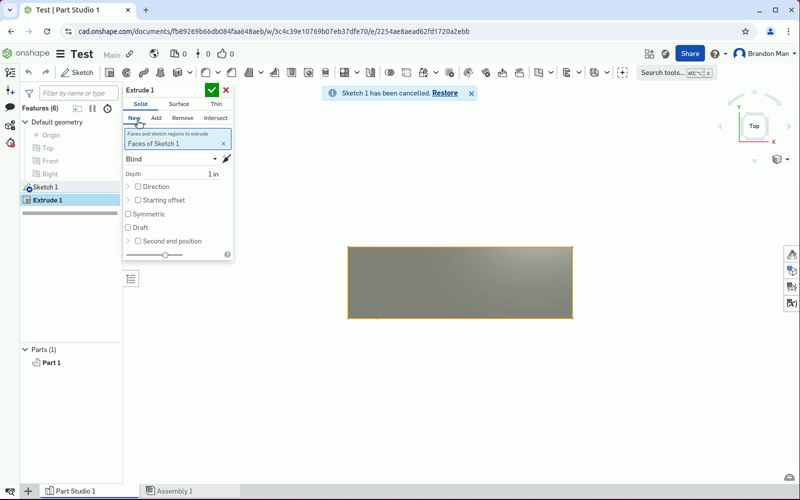
key(tab, 4)
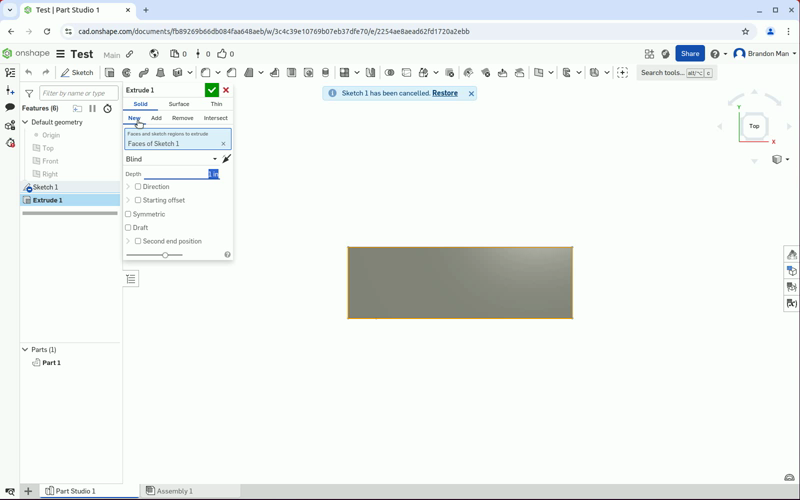
text(5.777)
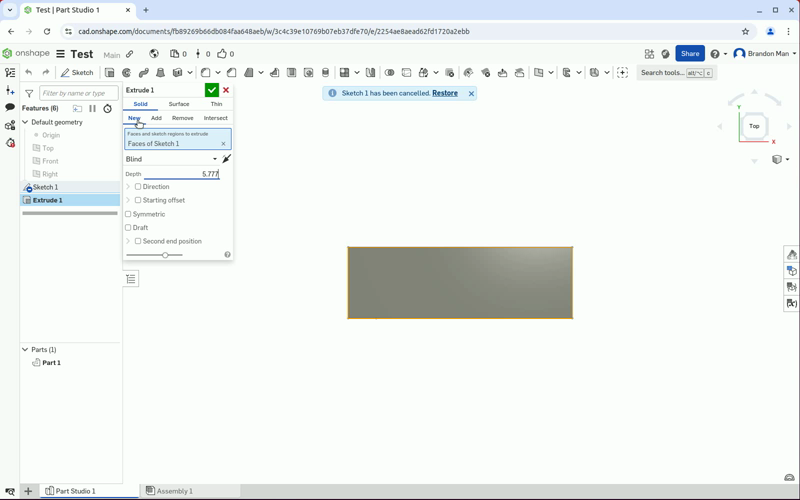
key(enter)
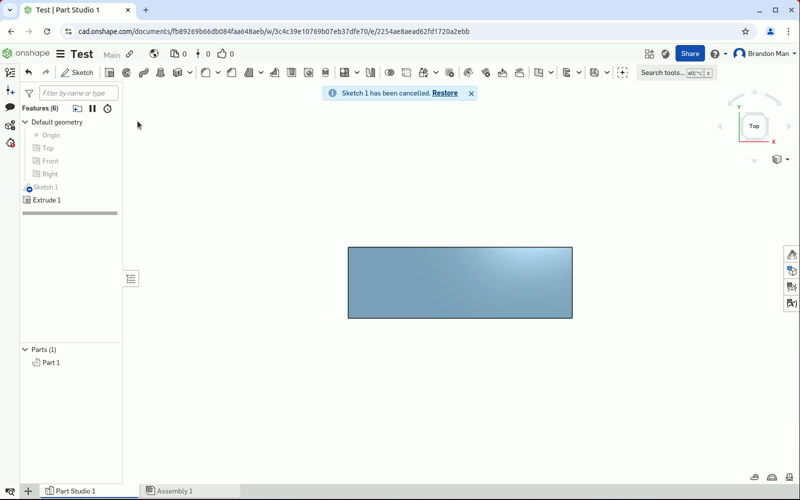
key(shift+h)
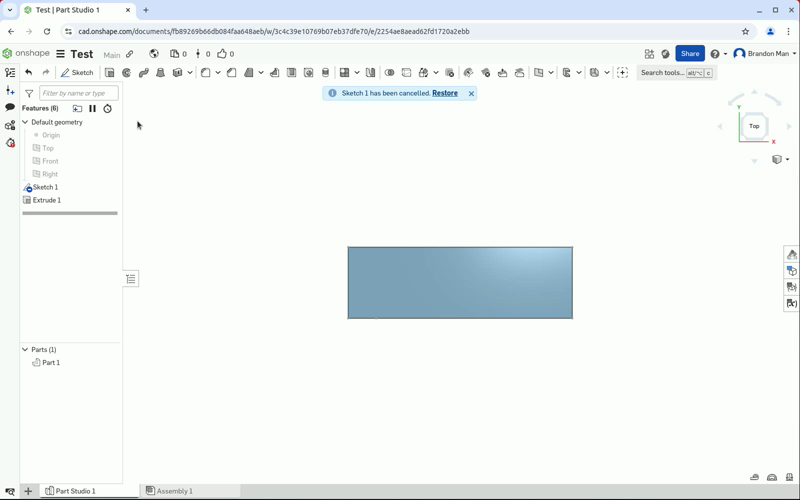
key(shift+h)
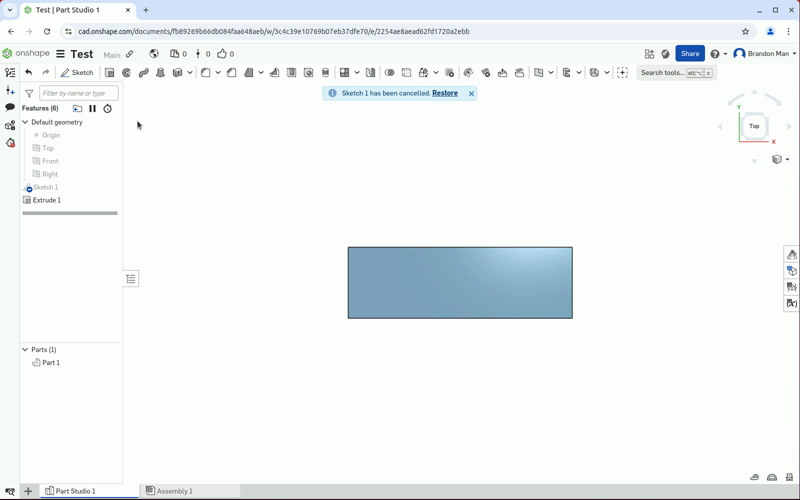
mouse_move(73, 189)
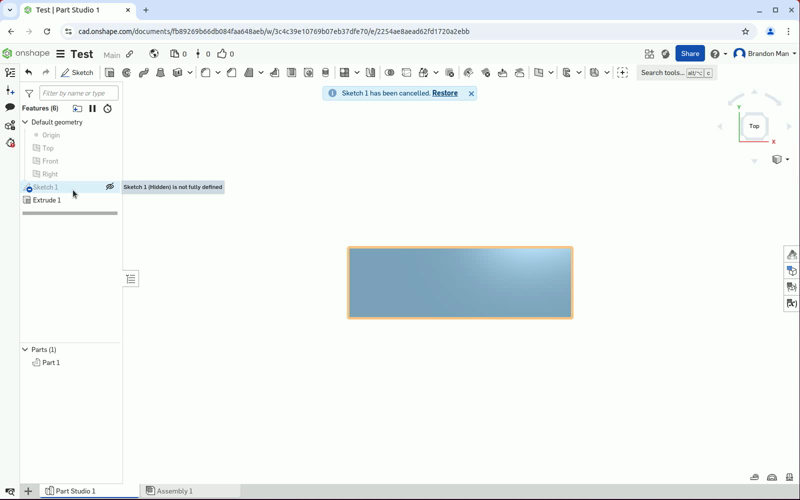
click(73, 189)
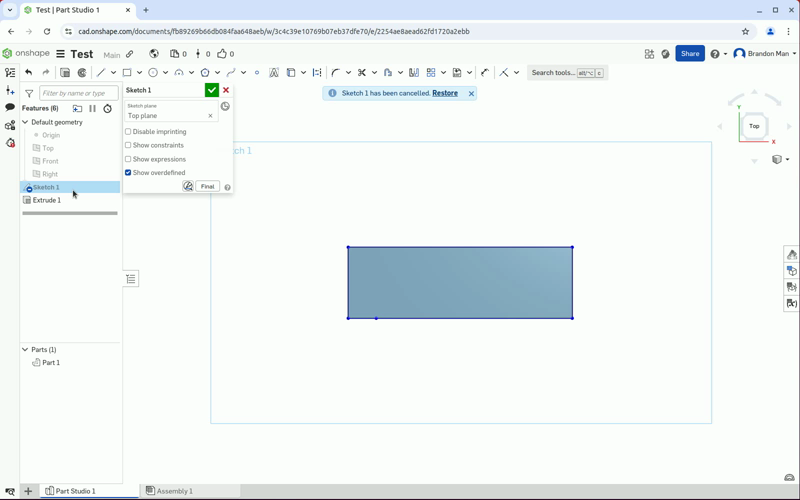
mouse_move(229, 92)
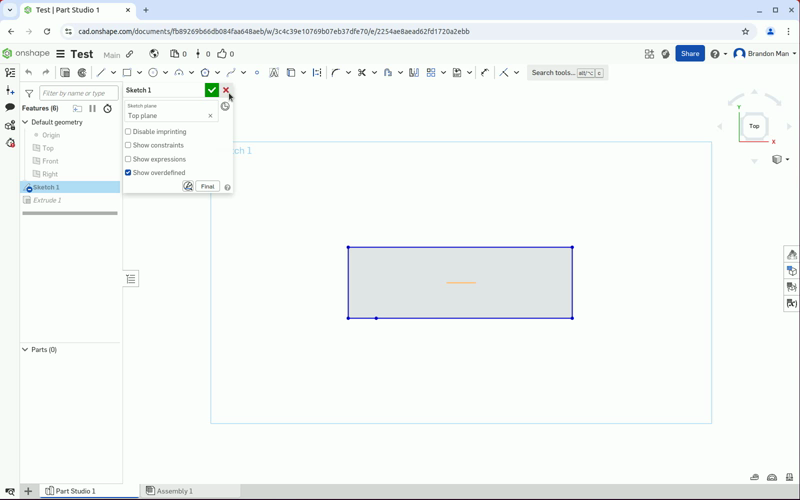
click(229, 92)
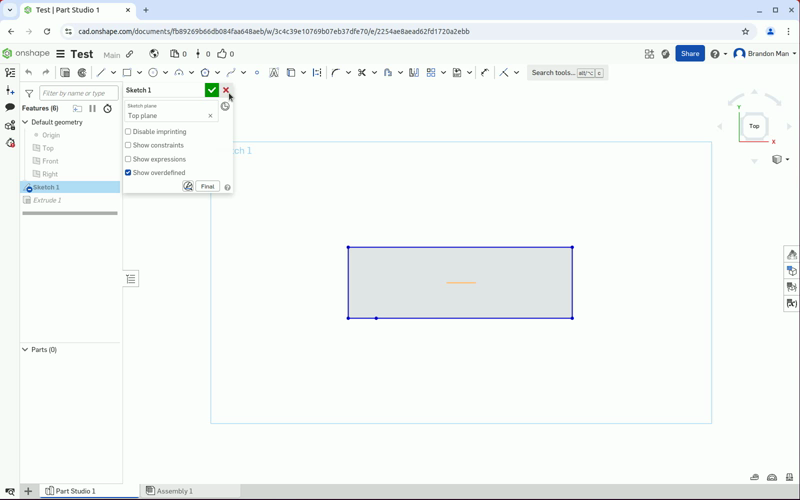
key(shift+s)
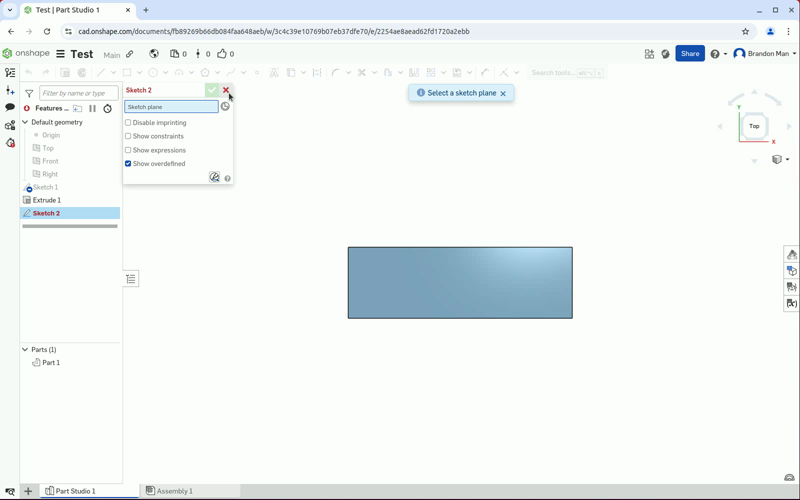
mouse_move(73, 150)
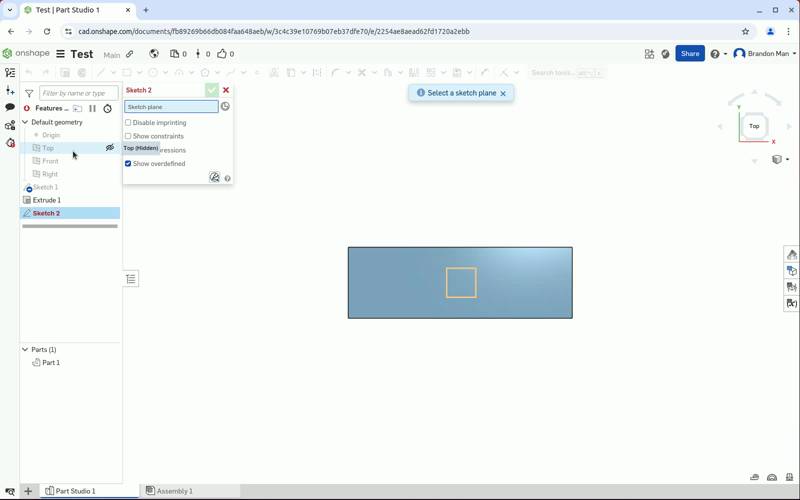
click(73, 150)
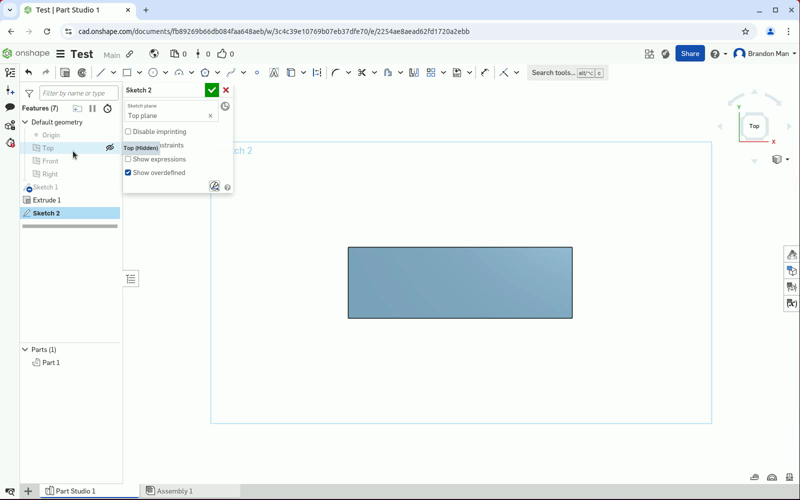
mouse_move(73, 352)
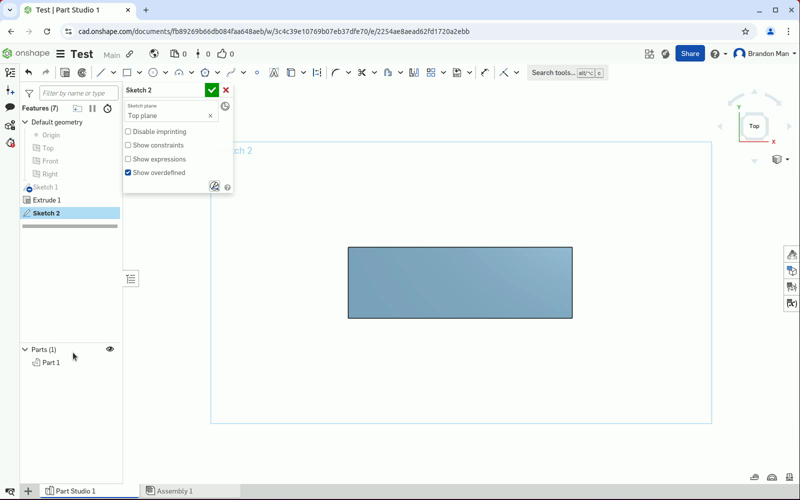
key(y)
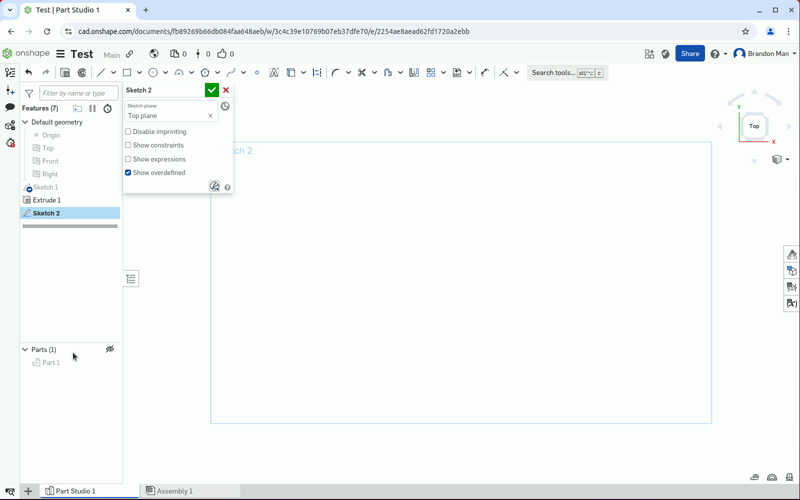
key(l)
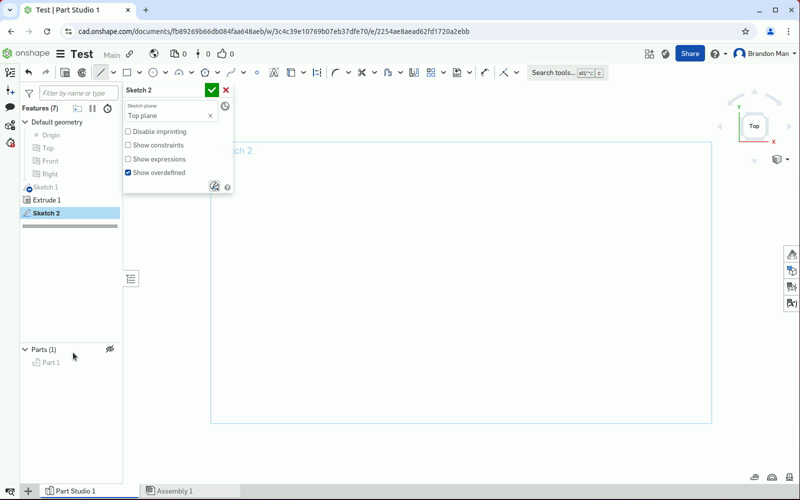
key_down(shift)
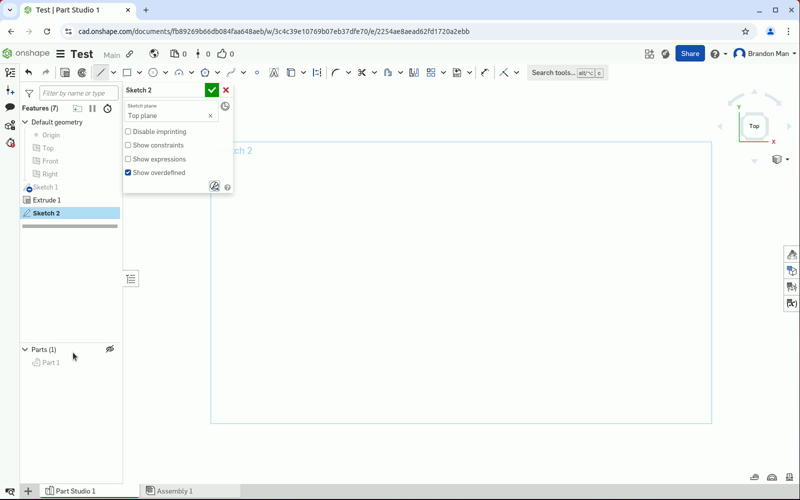
mouse_move(376, 346)
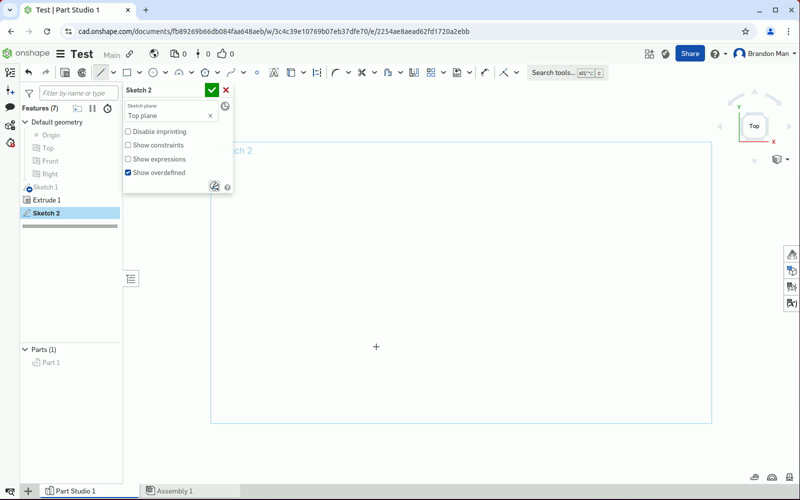
click(376, 346)
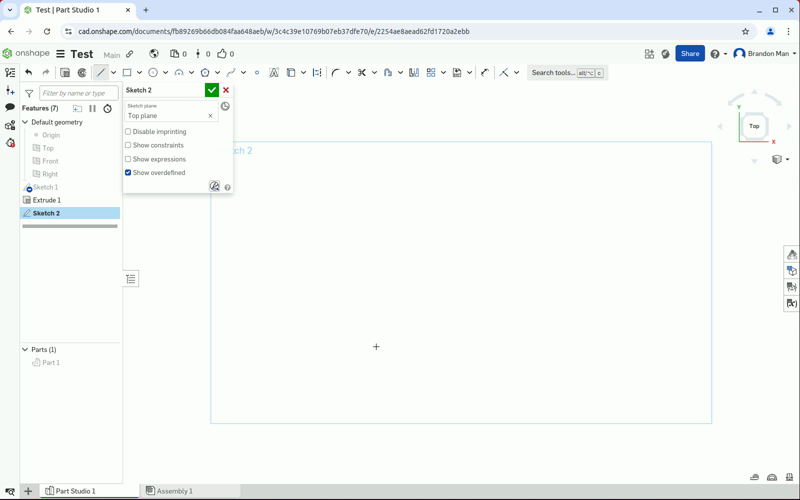
key_up(shift)
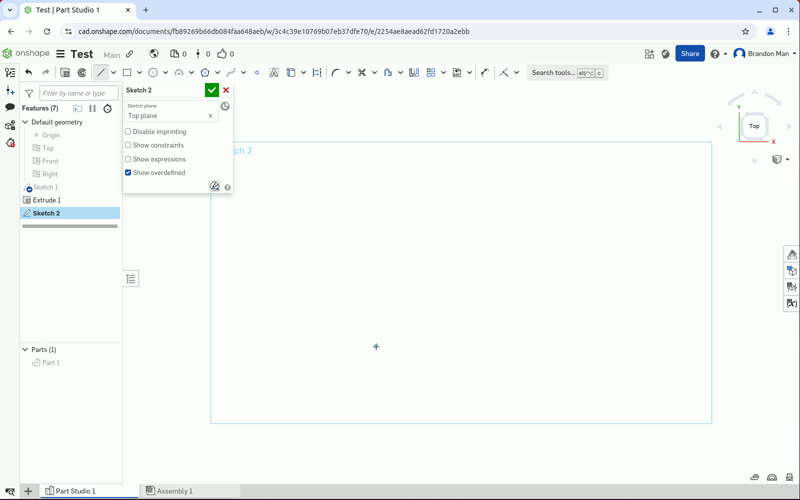
key_down(shift)
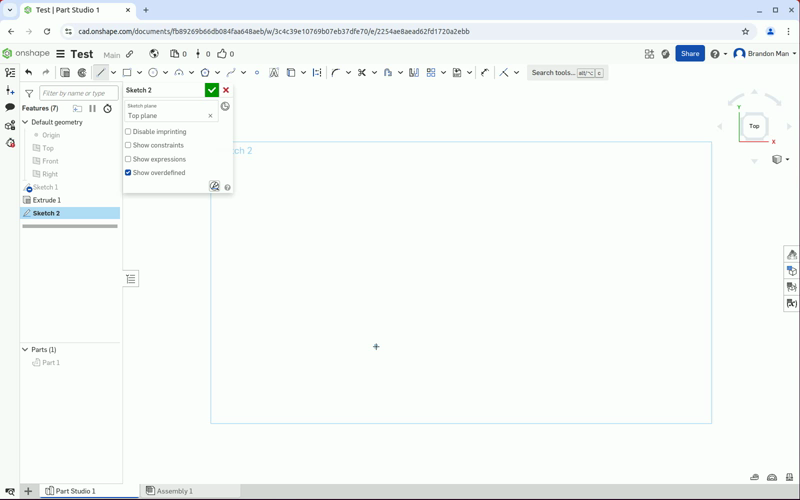
mouse_move(572, 346)
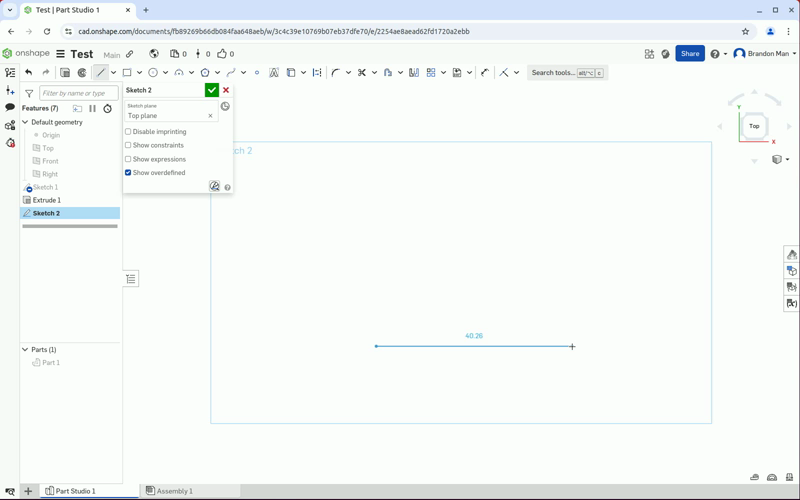
click(572, 346)
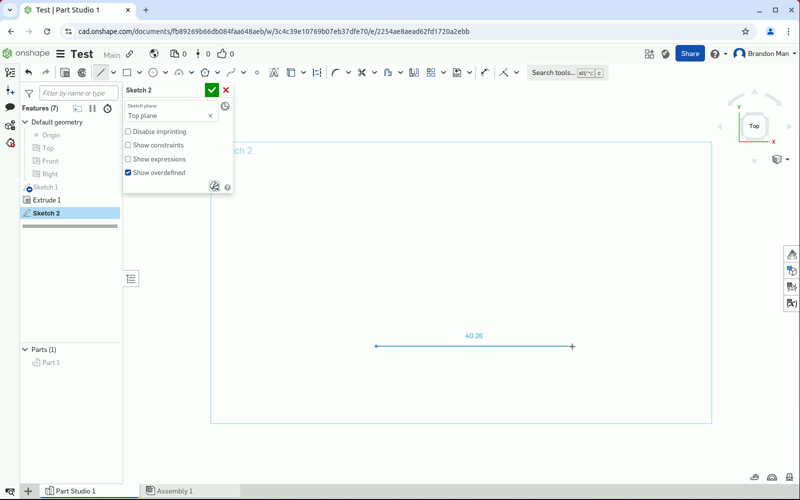
key_up(shift)
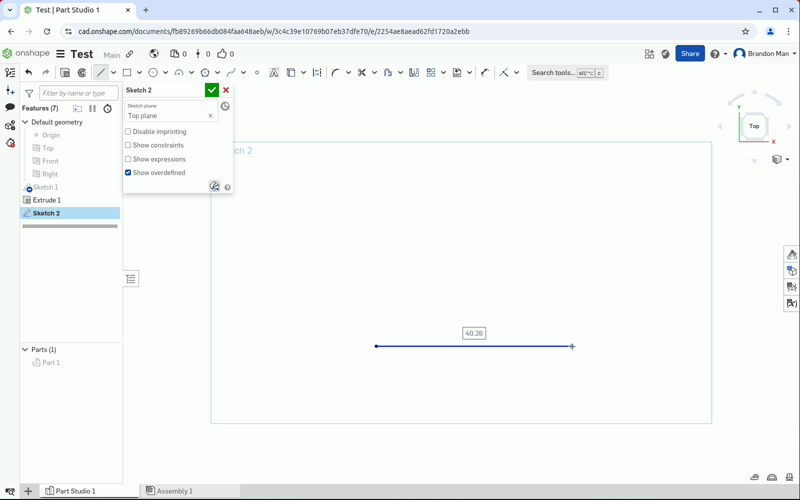
key_down(shift)
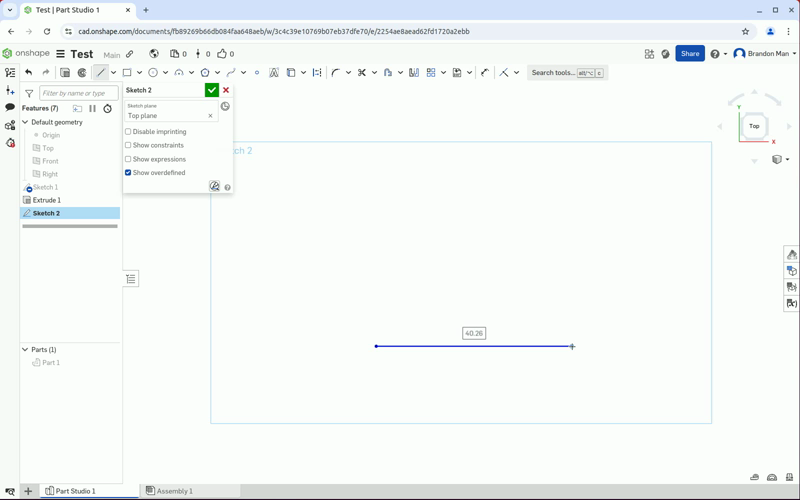
mouse_move(589, 346)
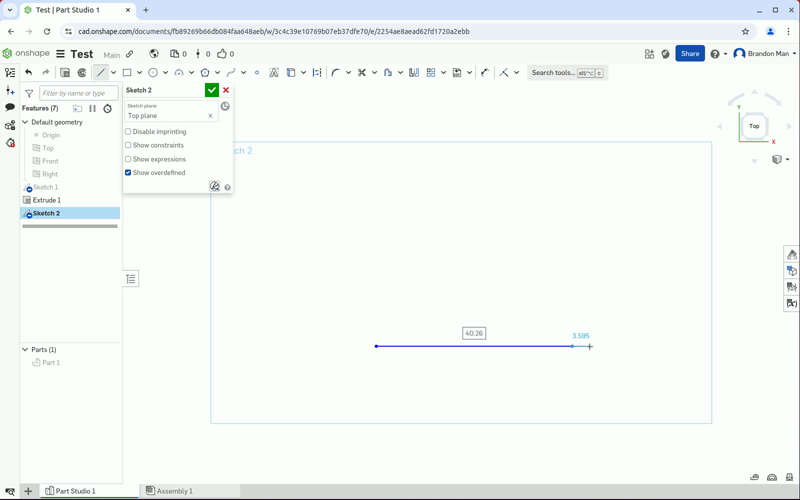
mouse_move(572, 317)
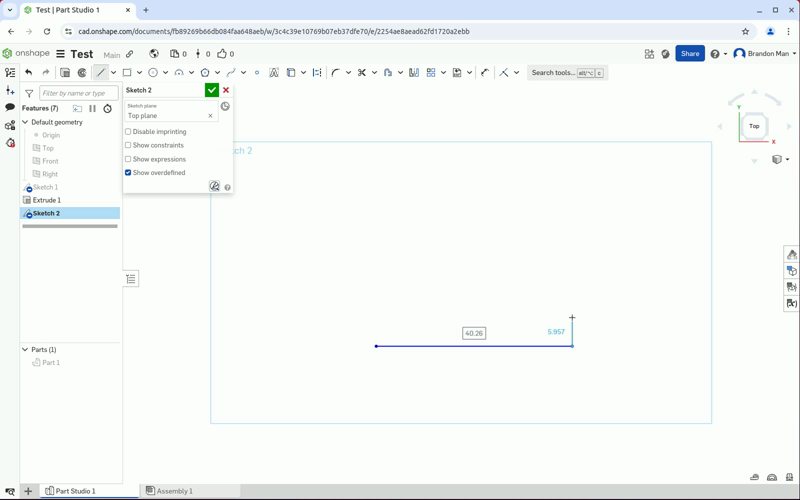
click(572, 317)
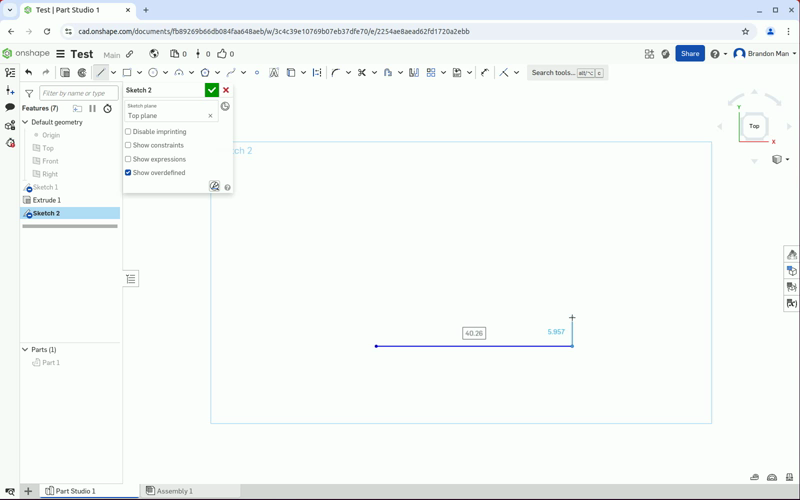
key_up(shift)
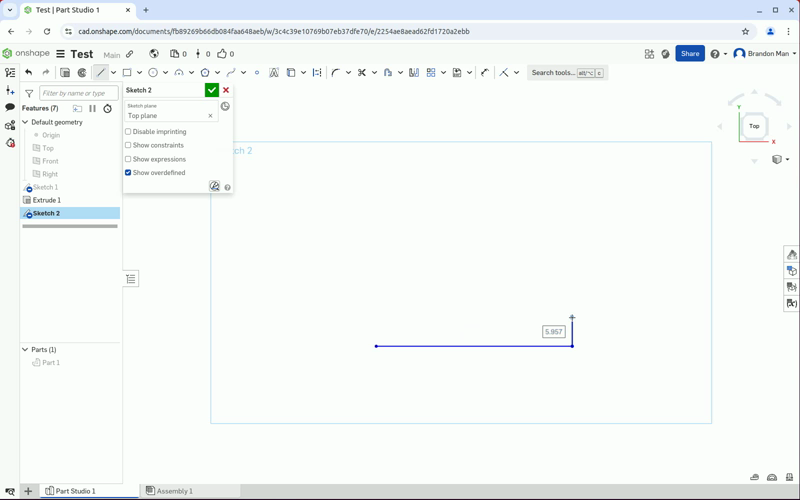
key_down(shift)
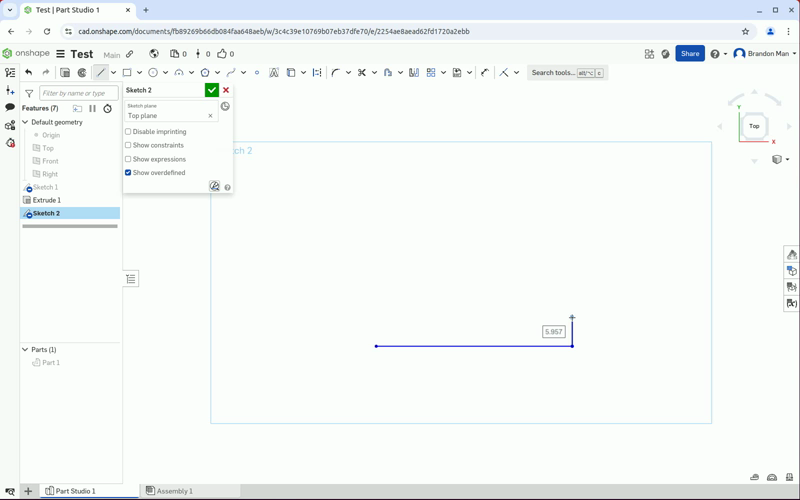
mouse_move(376, 317)
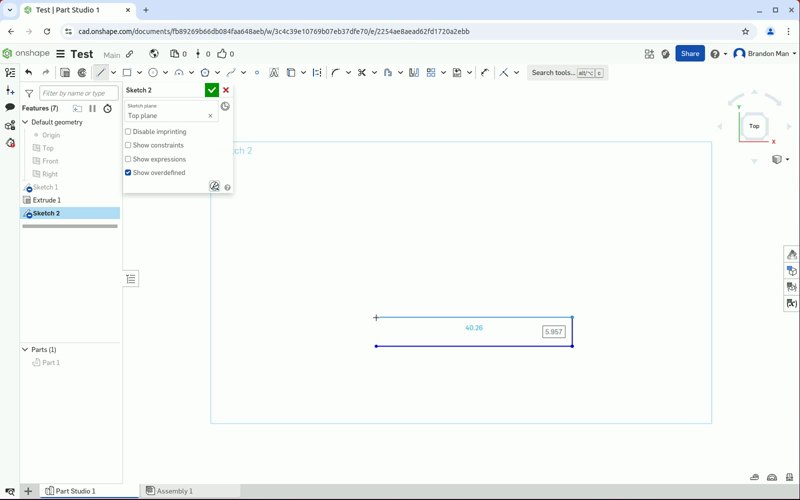
click(376, 317)
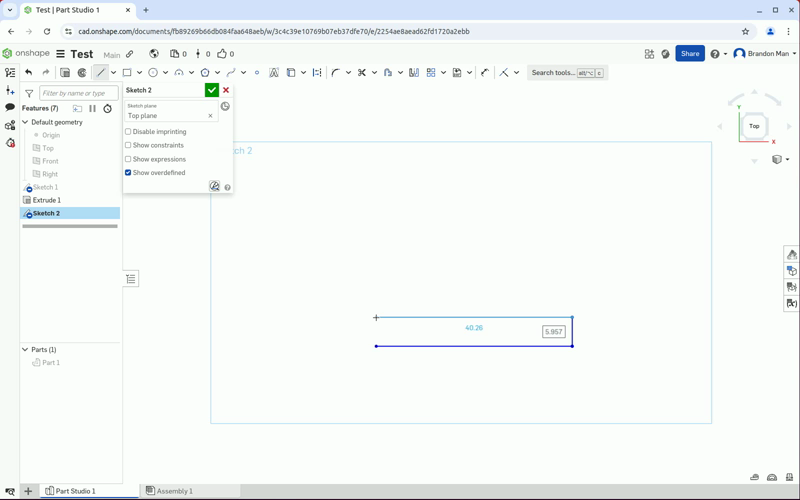
key_up(shift)
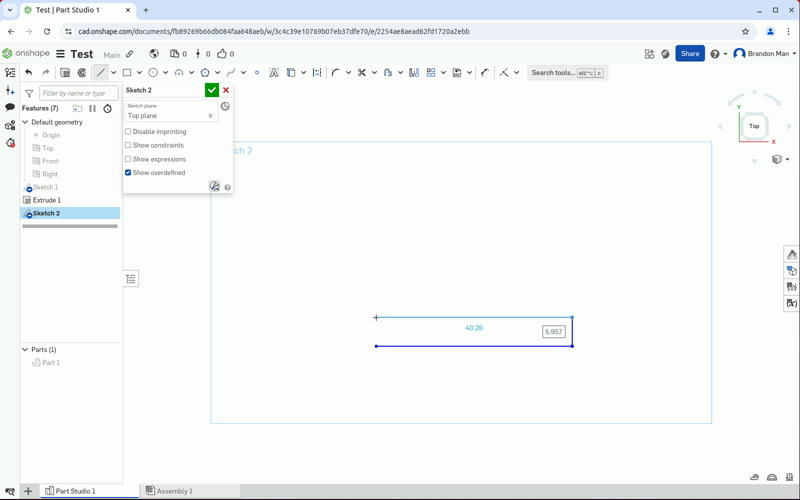
mouse_move(406, 317)
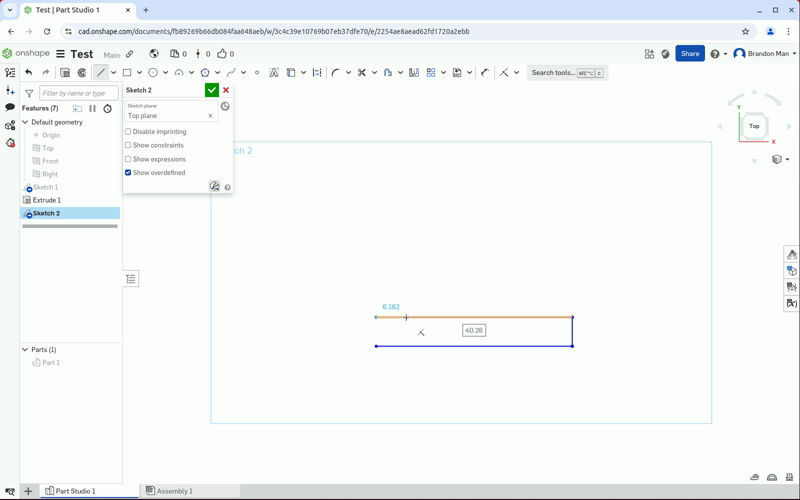
key_down(shift)
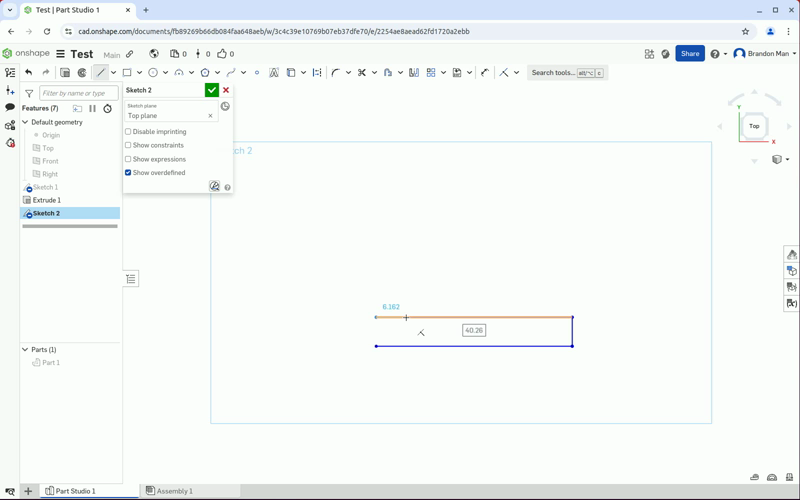
mouse_move(376, 346)
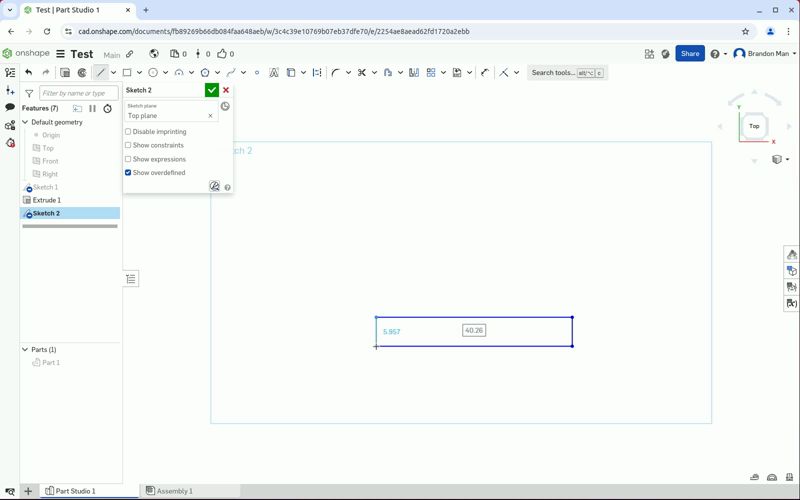
key_up(shift)
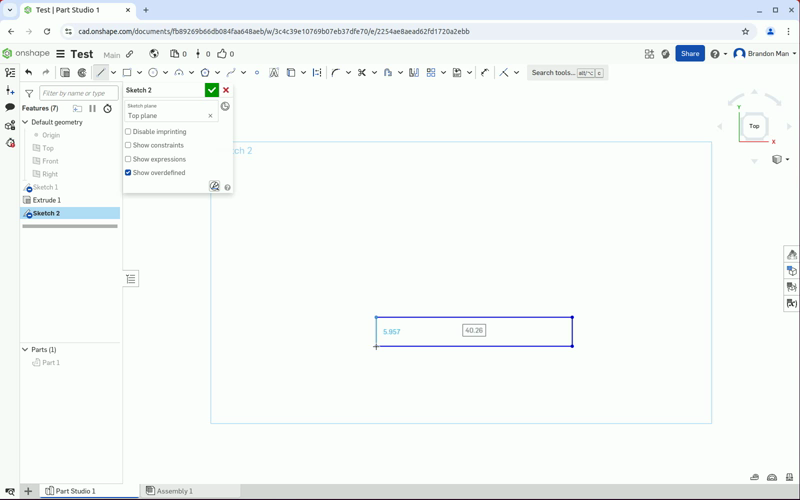
click(376, 346)
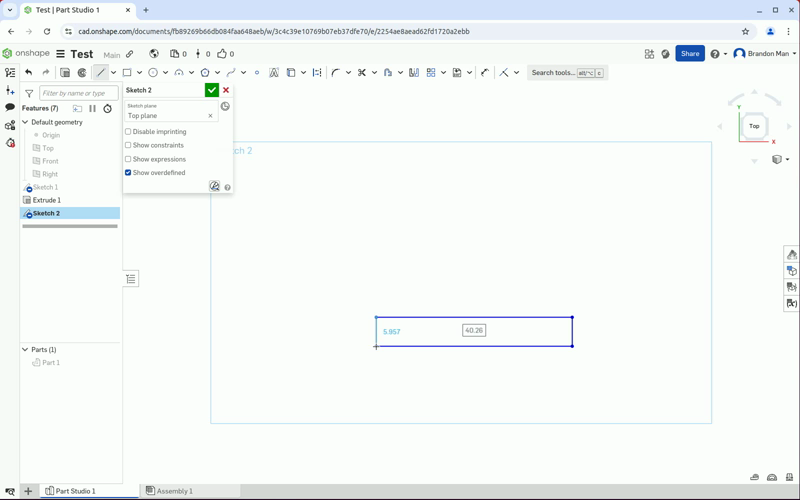
key(esc)
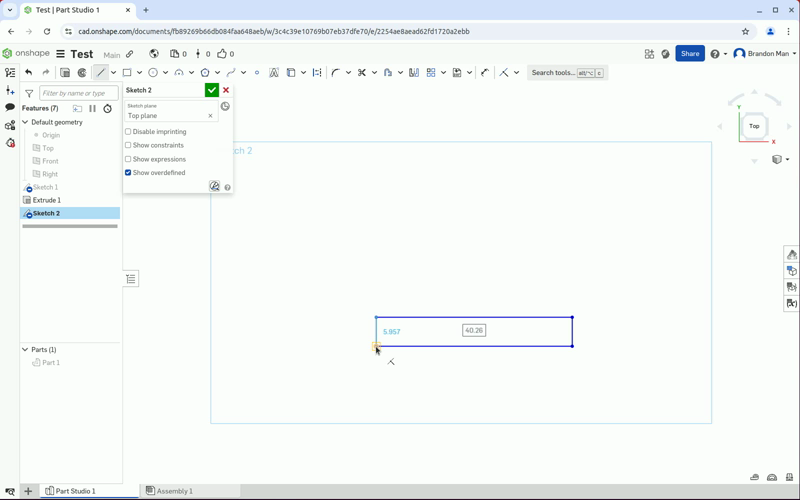
mouse_move(560, 330)
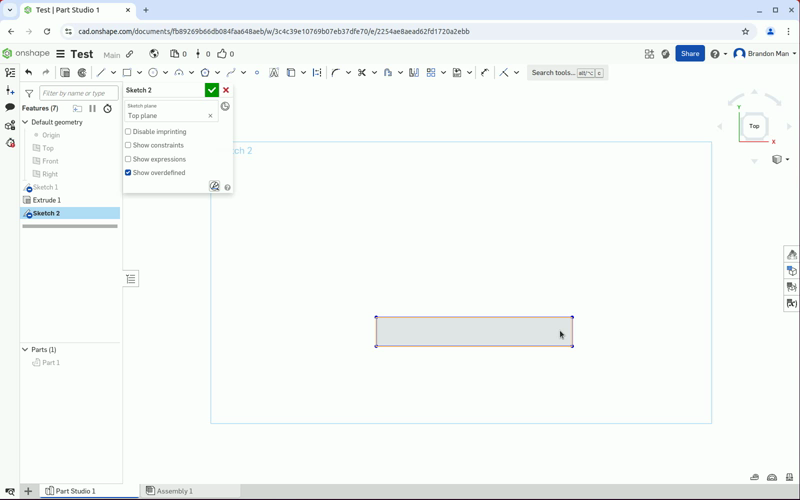
click(560, 330)
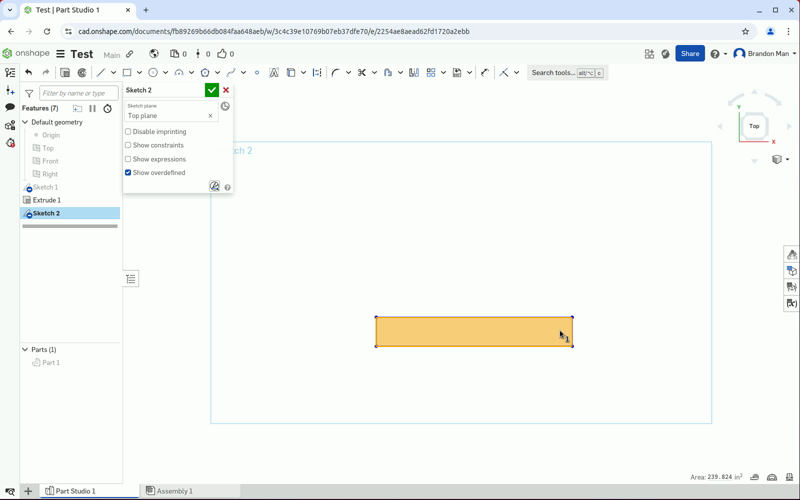
mouse_move(73, 352)
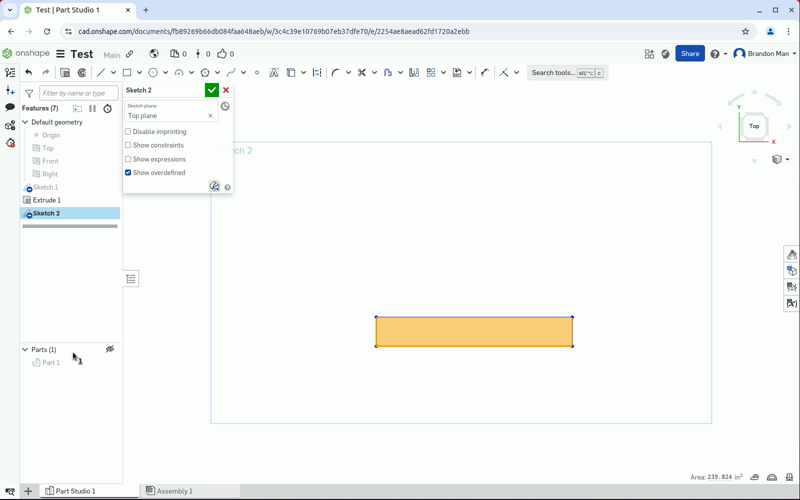
key(shift+y)
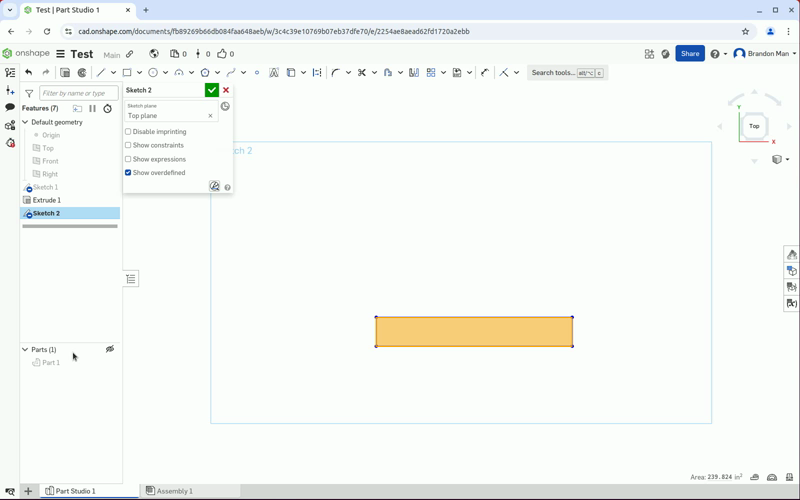
key(shift+e)
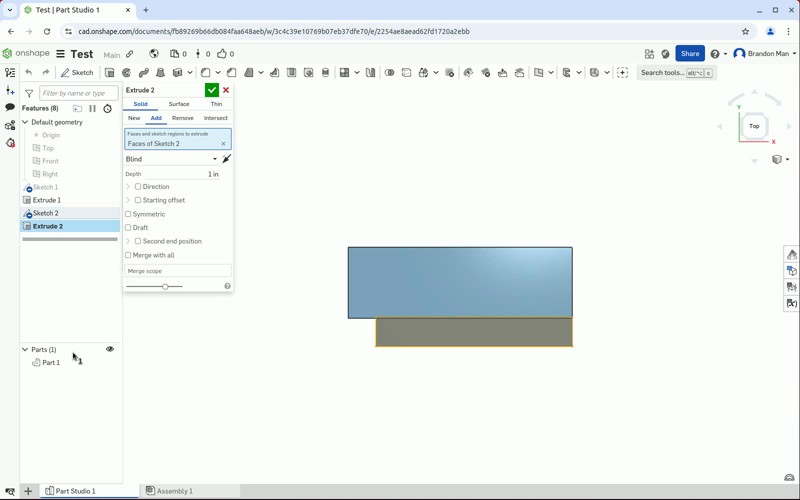
mouse_move(143, 106)
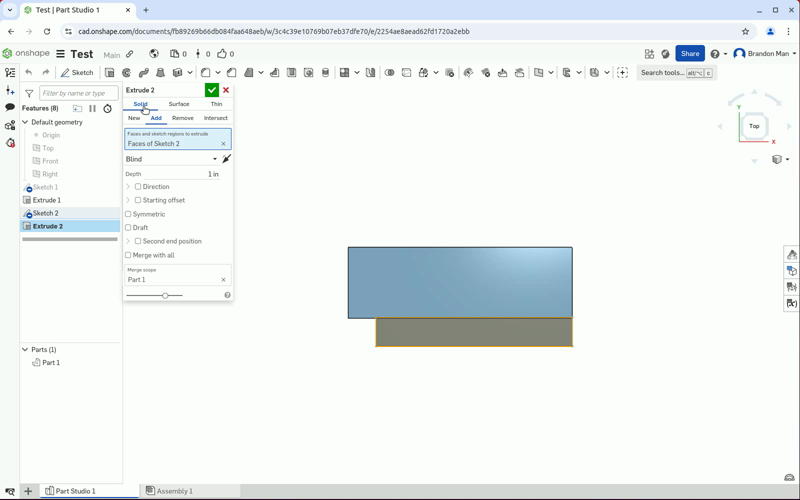
click(143, 106)
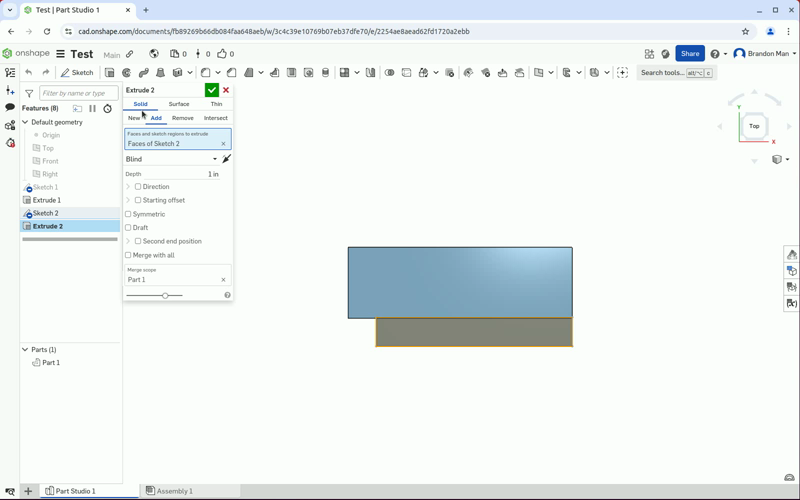
mouse_move(137, 120)
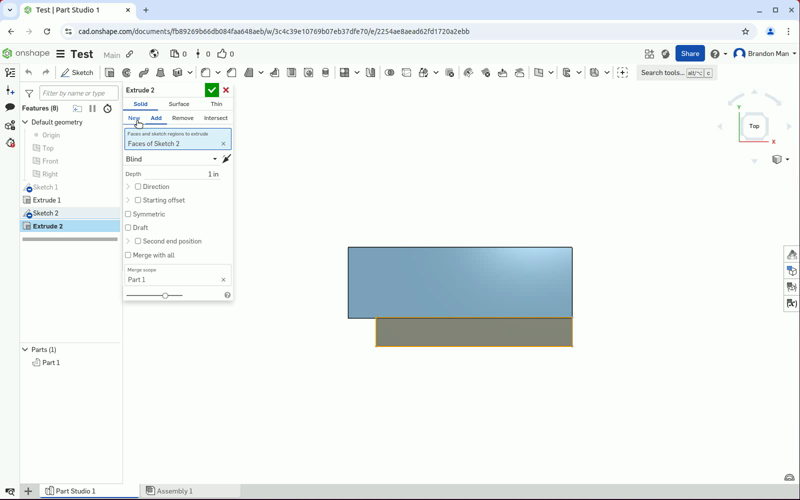
click(137, 120)
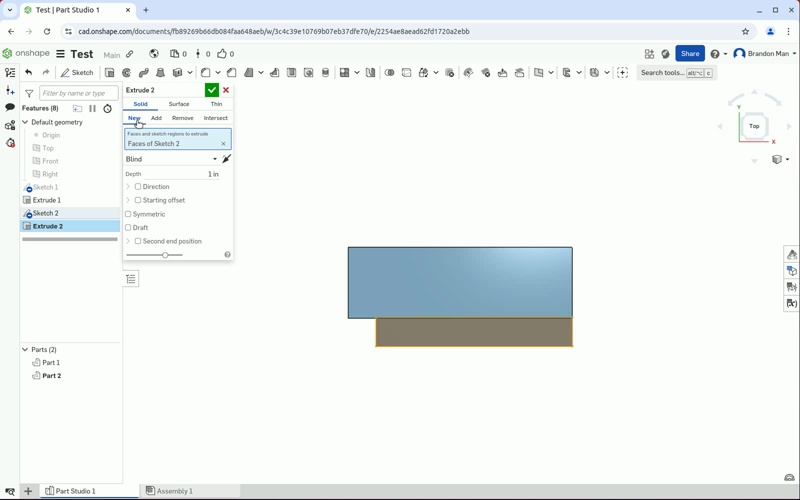
key(tab, 4)
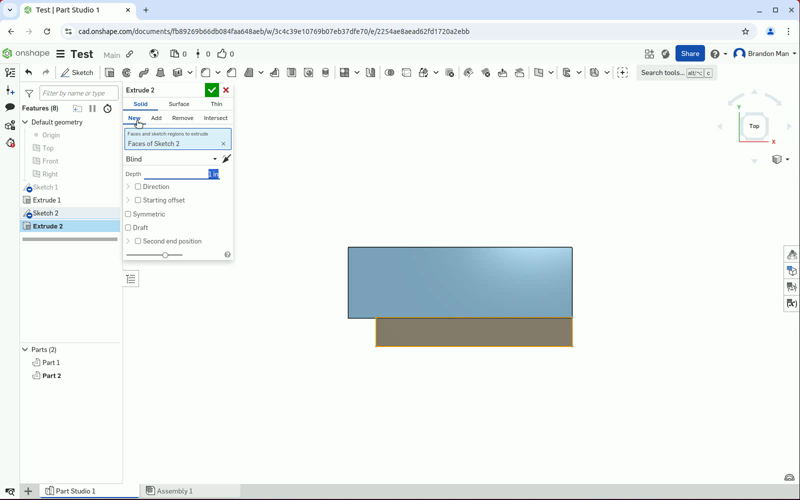
text(5.777)
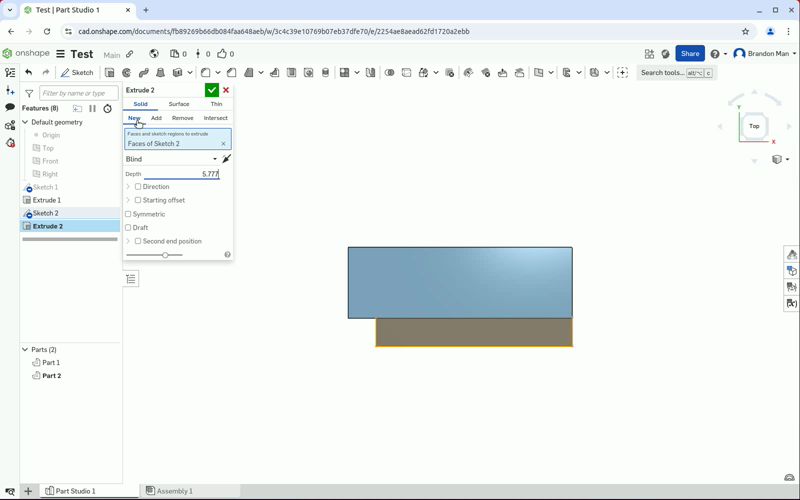
key(enter)
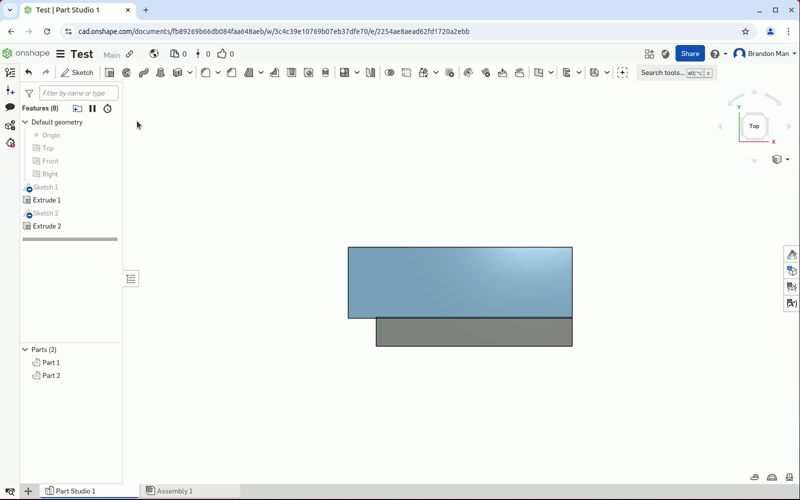
key(shift+h)
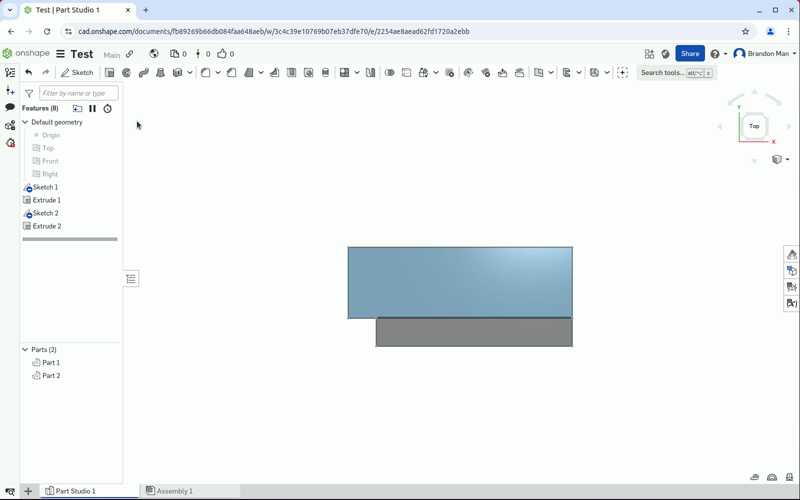
key(shift+h)
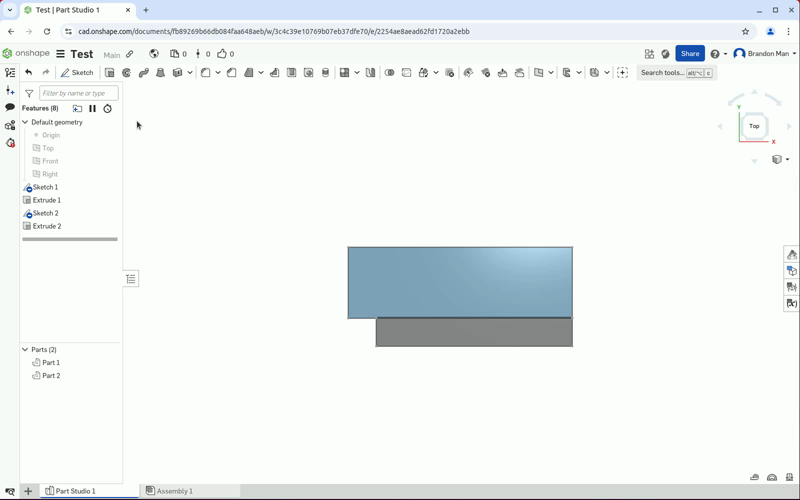
key(shift+7)
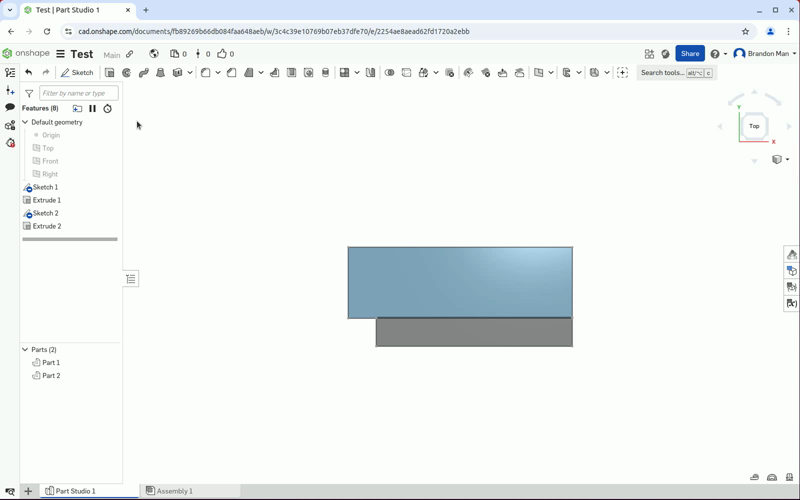
key(up, 3)
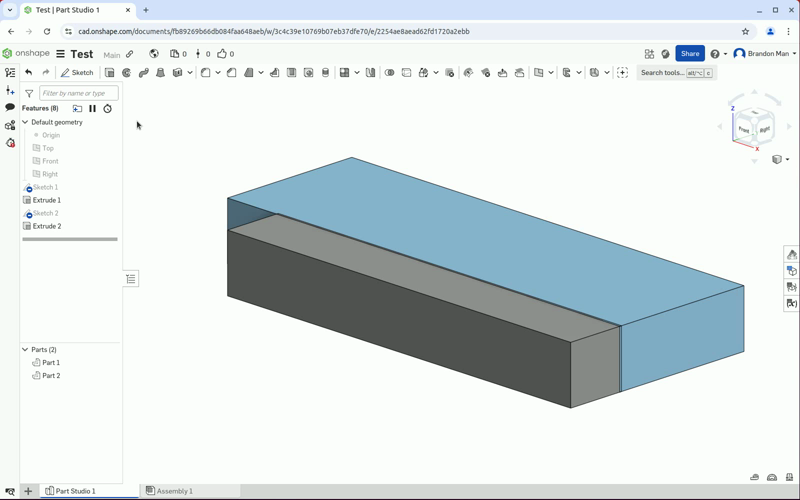
key(left, 3)
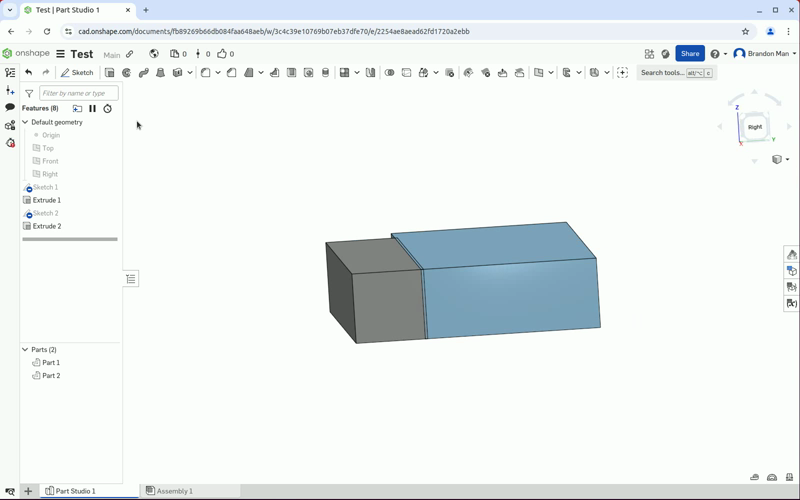
key(right, 3)
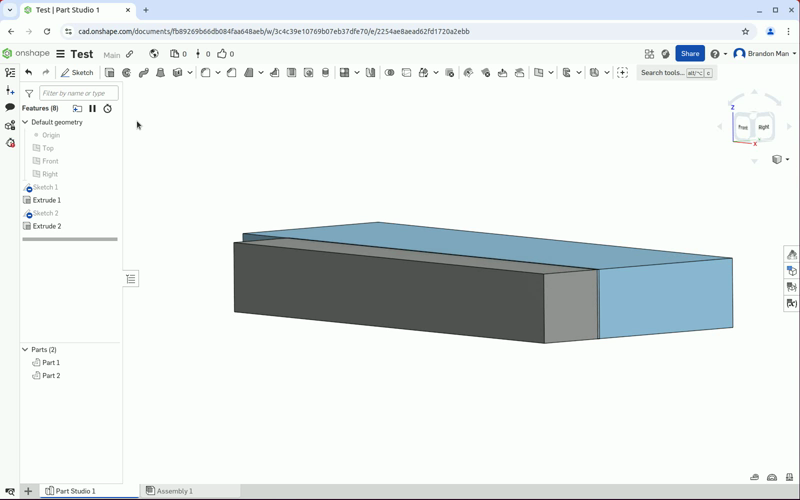
key(down, 3)
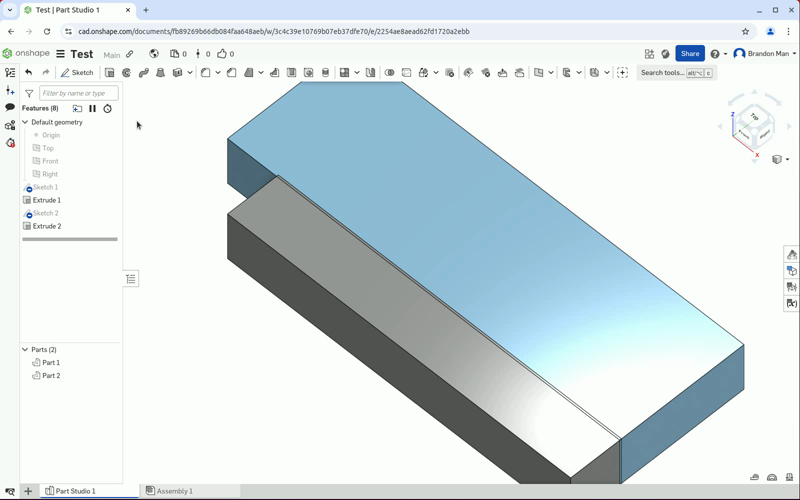
mouse_move(73, 189)
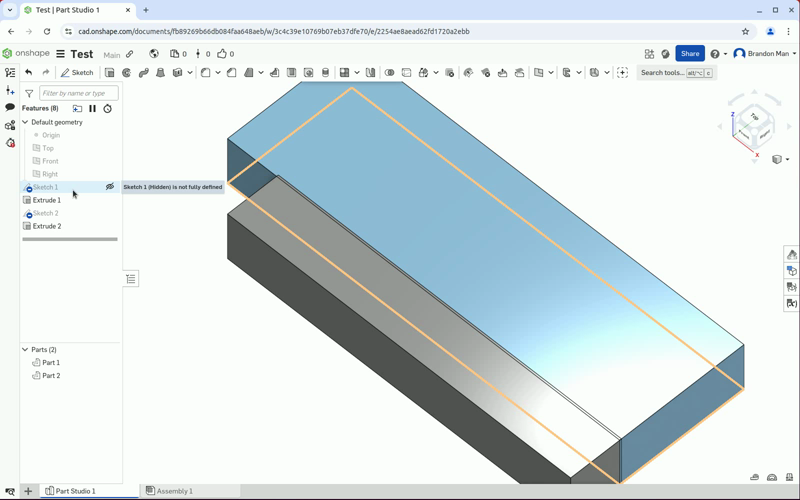
click(73, 189)